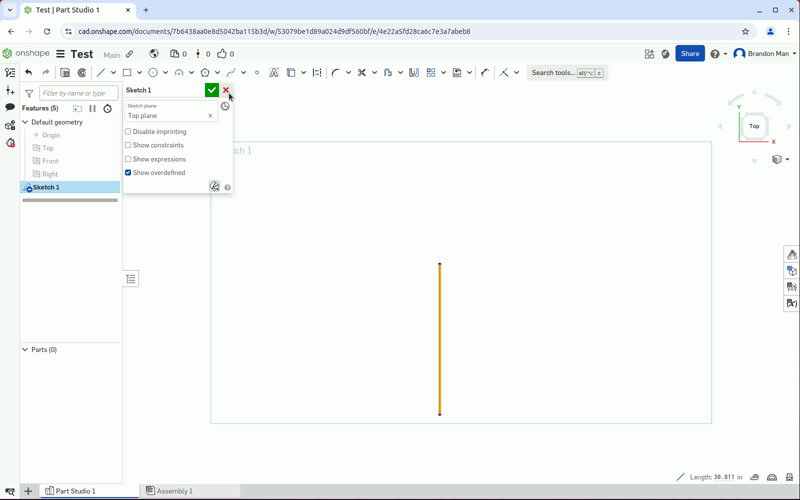
key(shift+h)
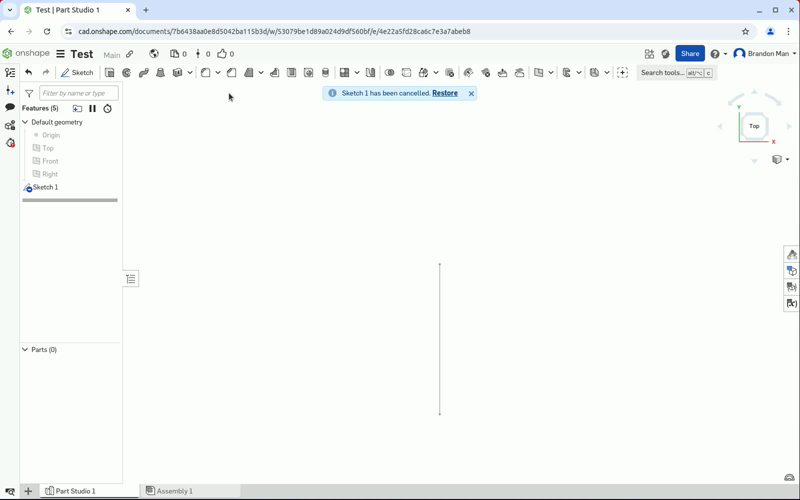
mouse_move(73, 352)
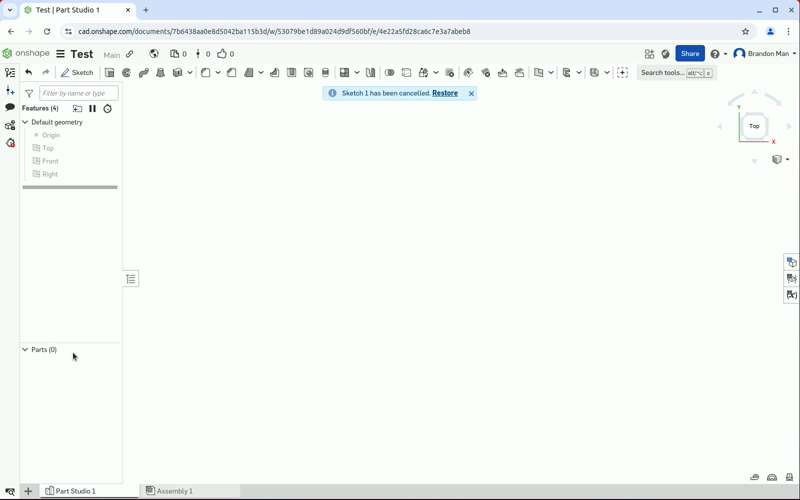
key(y)
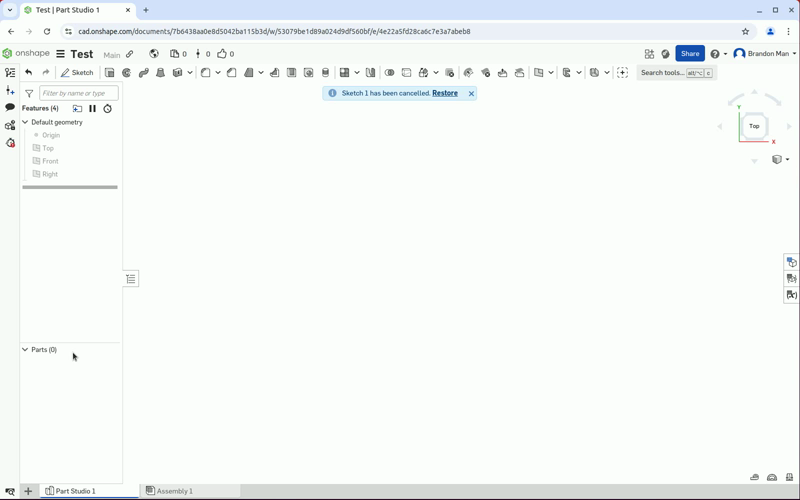
key(shift+p)
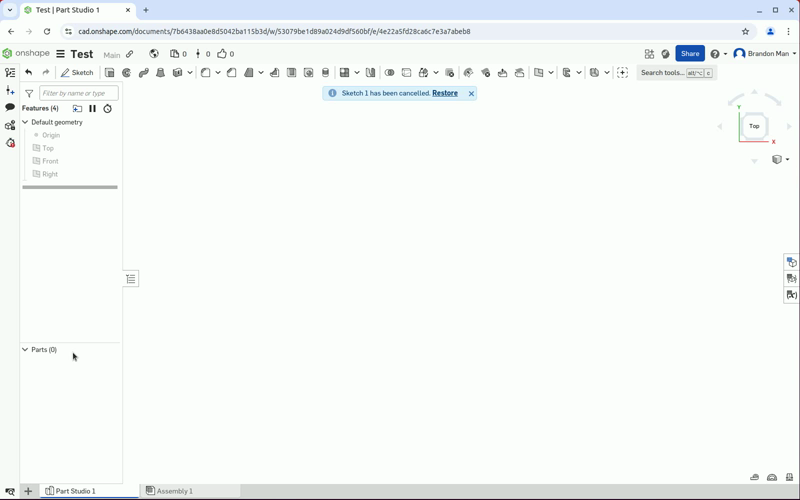
key(space)
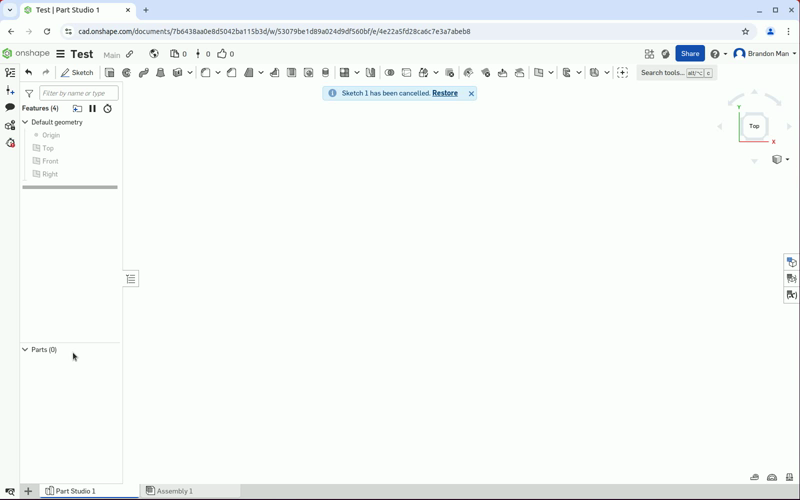
key_down(shift)
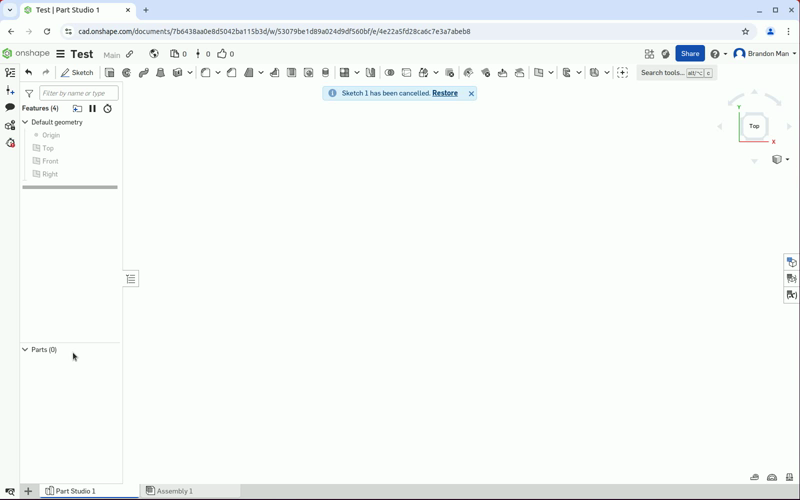
key(up)
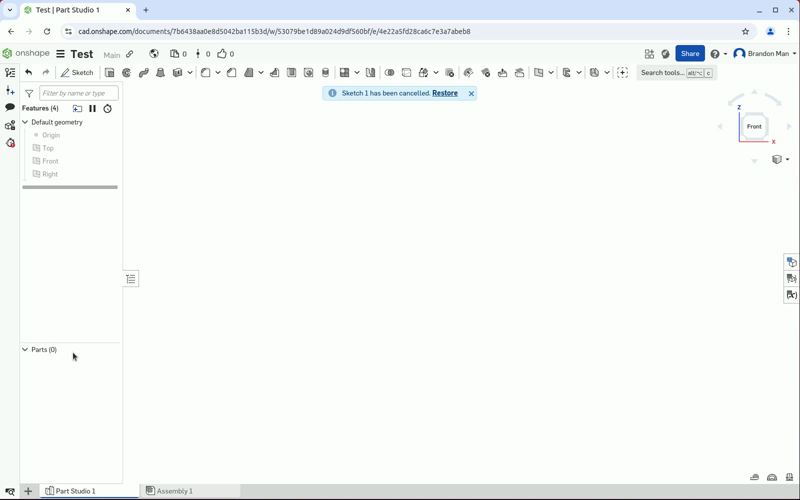
key_up(shift)
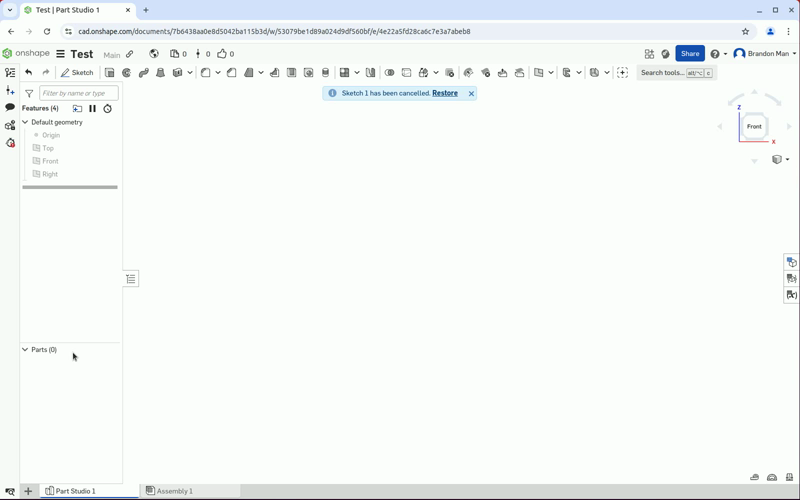
mouse_move(73, 352)
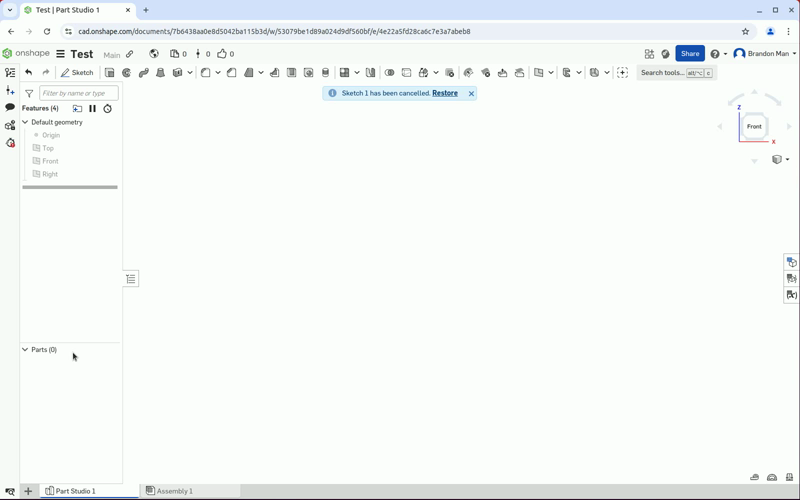
key(shift+y)
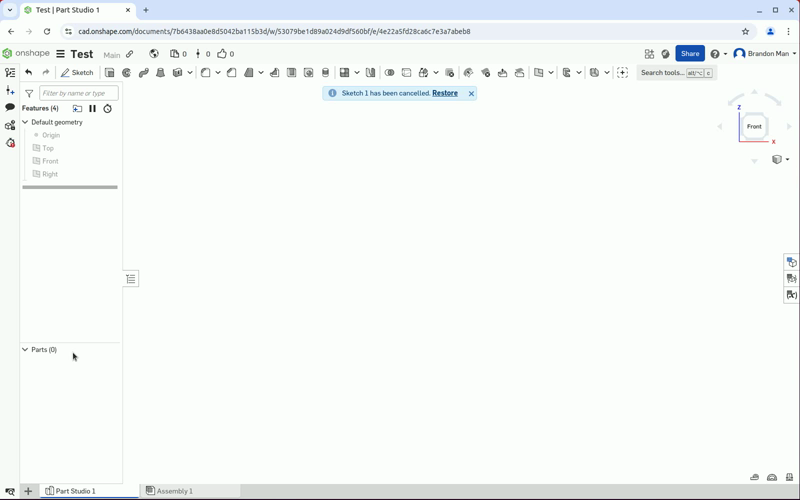
key(shift+s)
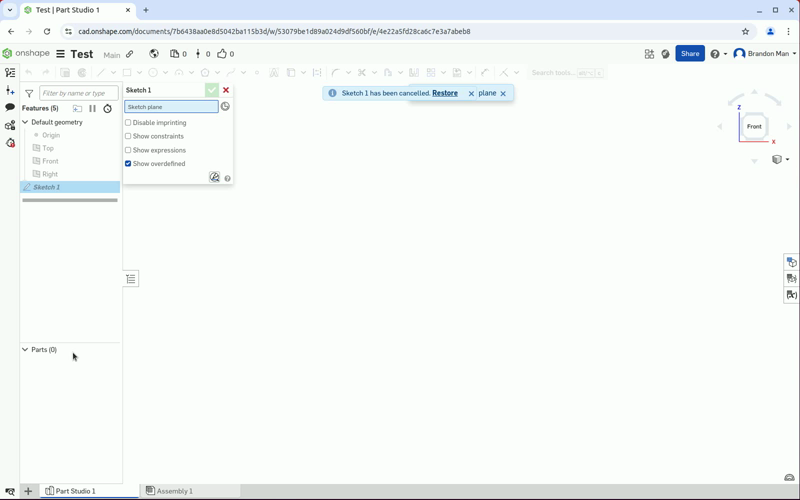
mouse_move(73, 163)
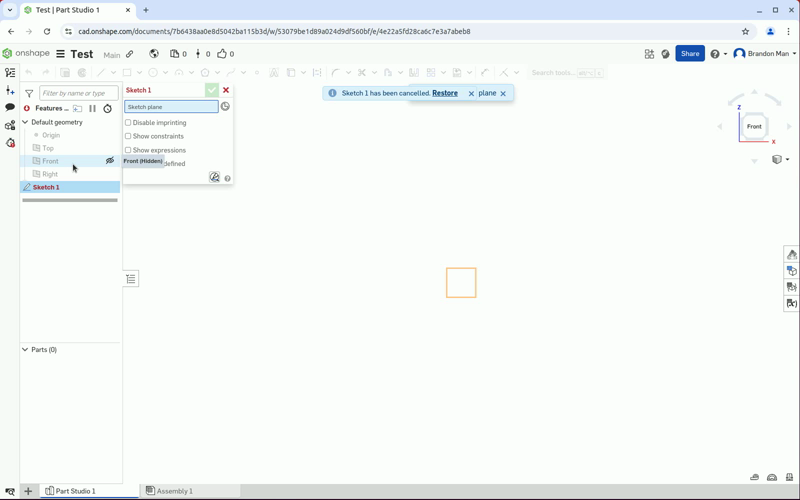
click(73, 163)
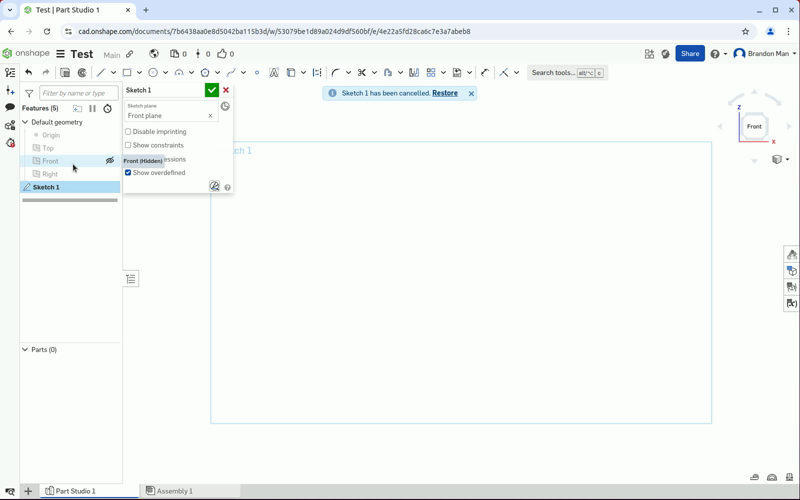
mouse_move(73, 352)
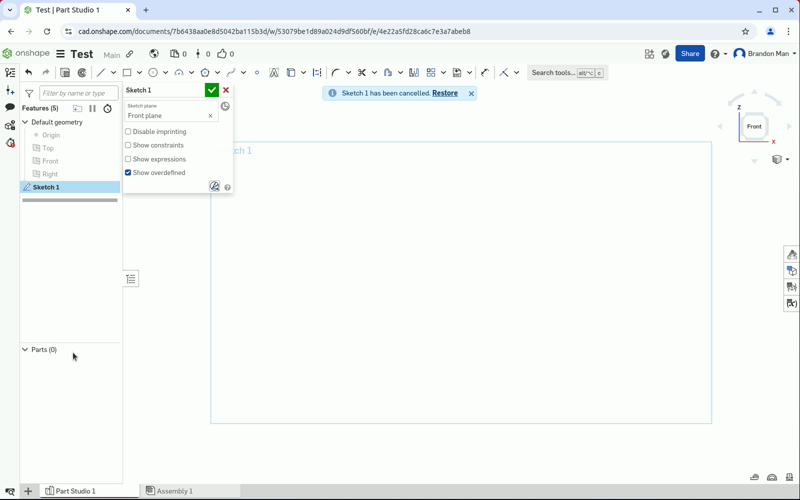
key(y)
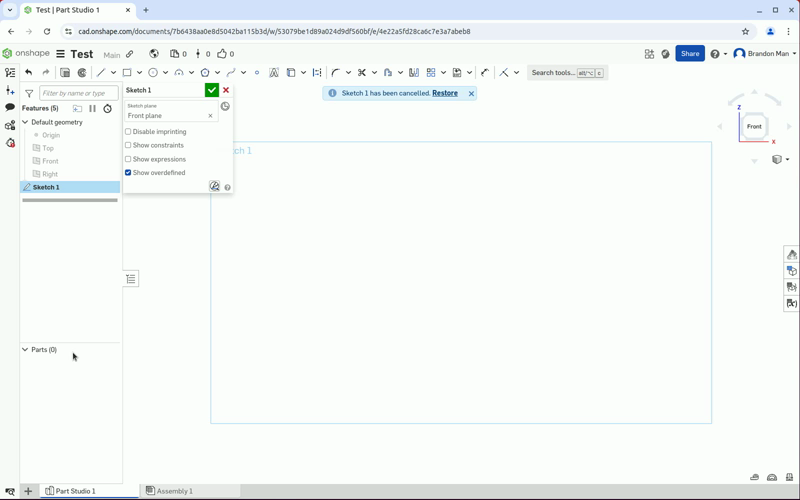
key(l)
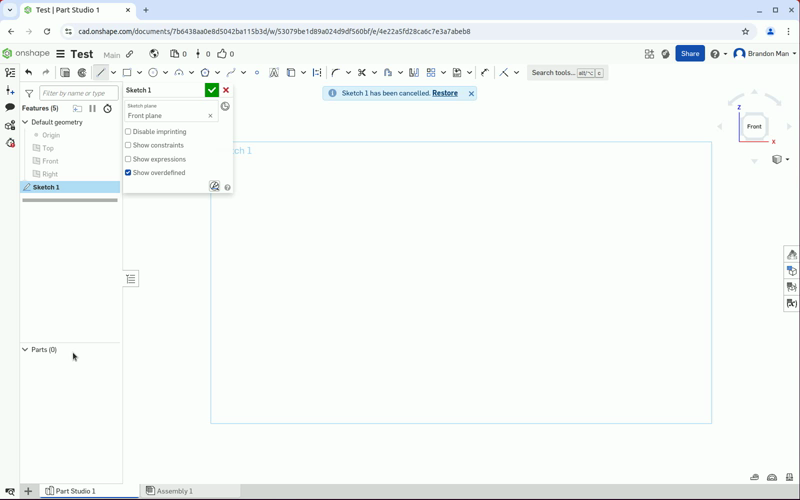
key_down(shift)
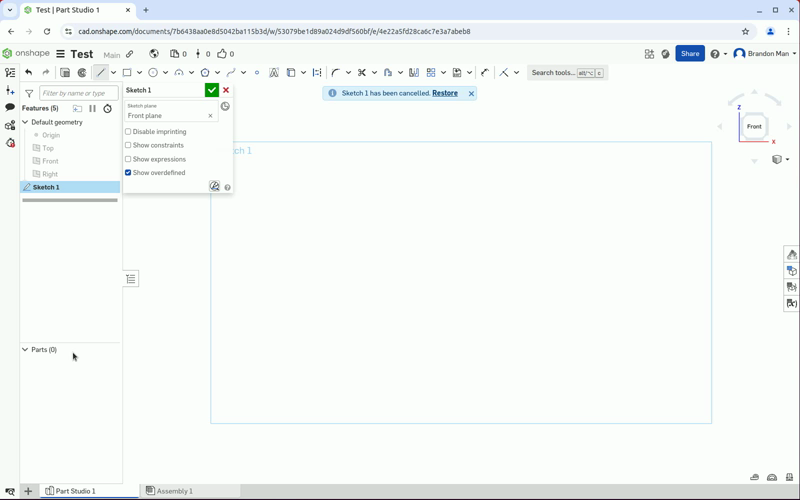
mouse_move(412, 330)
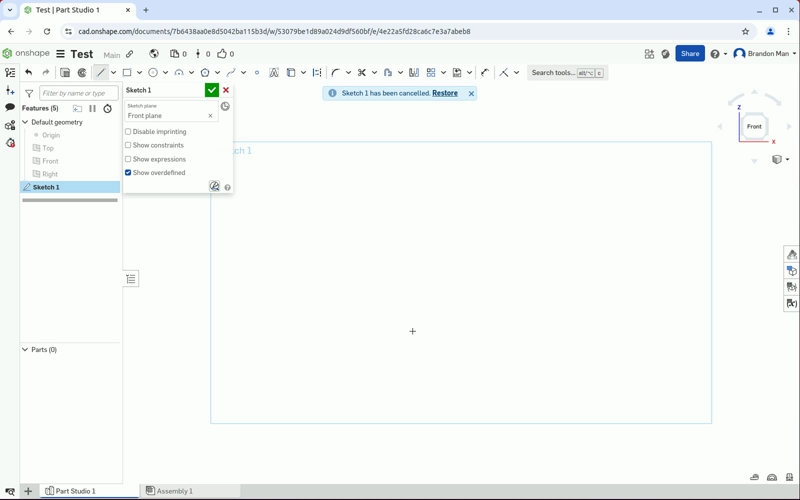
click(412, 330)
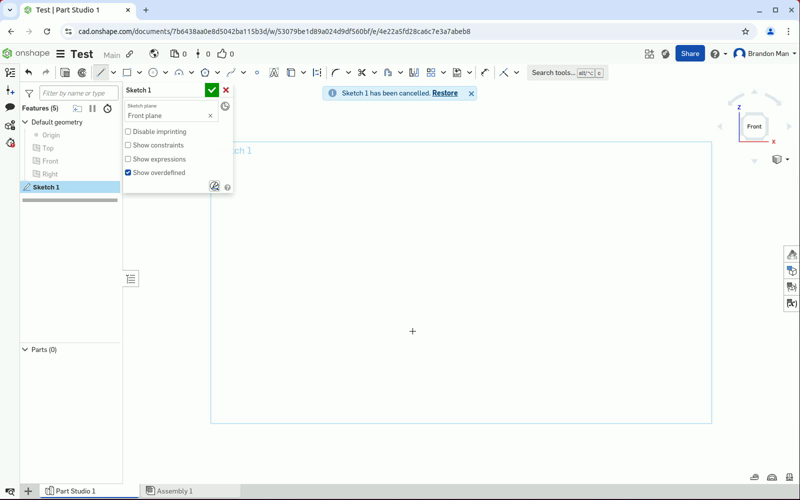
key_up(shift)
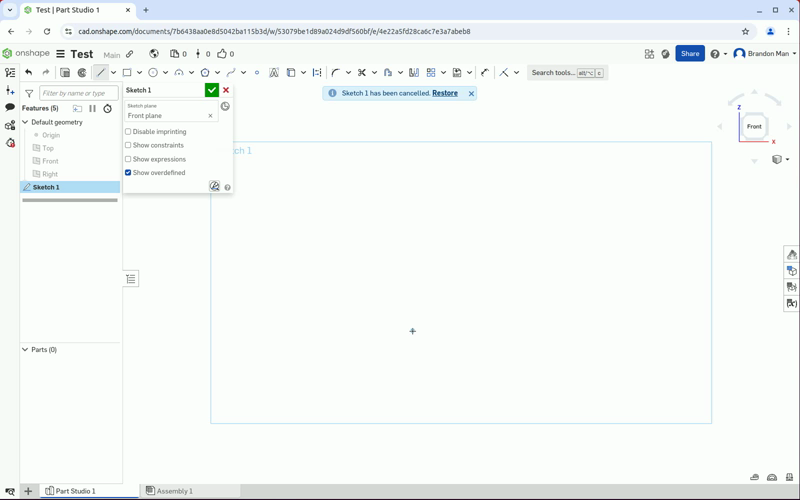
key_down(shift)
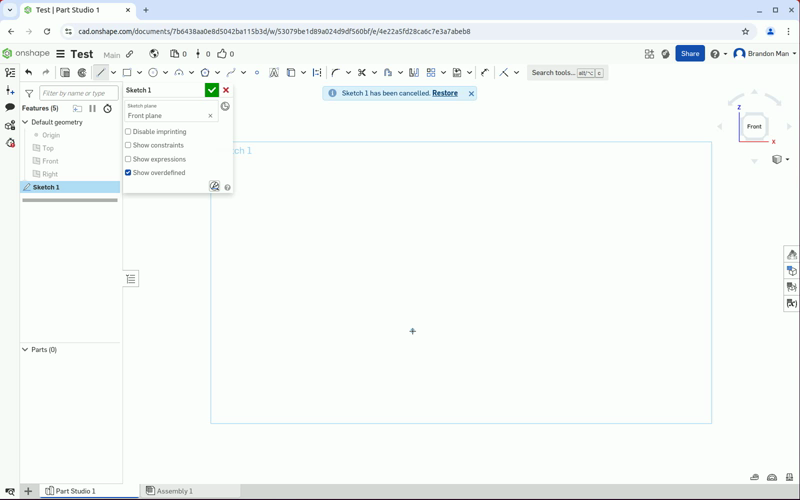
mouse_move(509, 330)
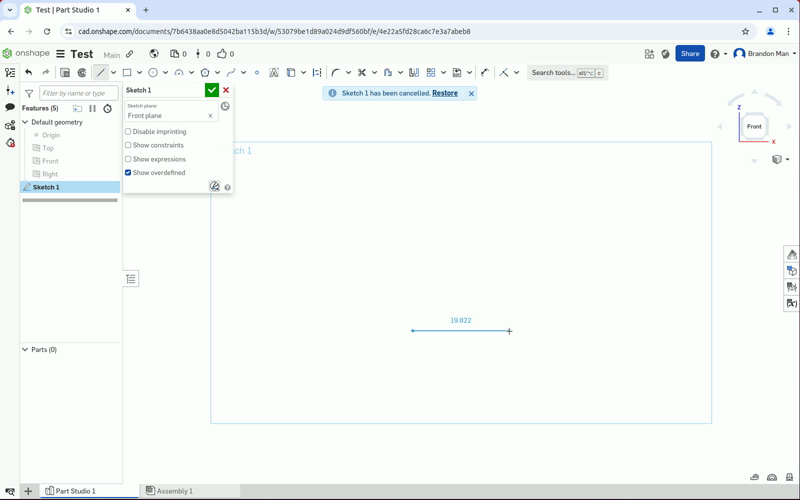
click(509, 330)
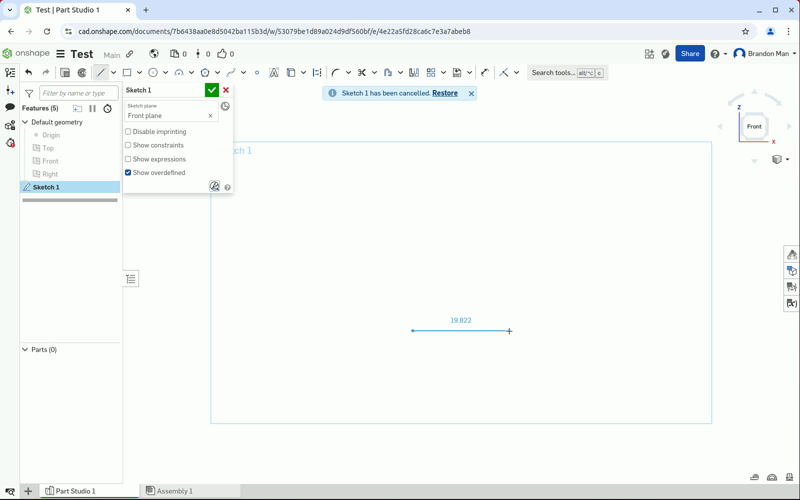
key_up(shift)
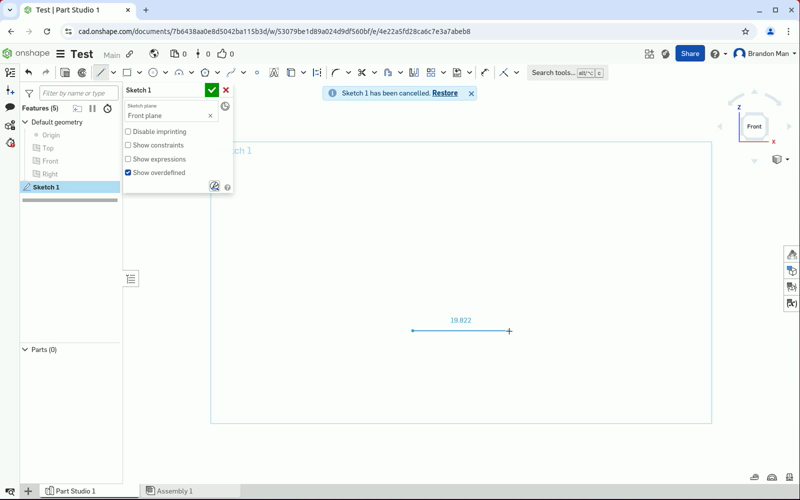
key_down(shift)
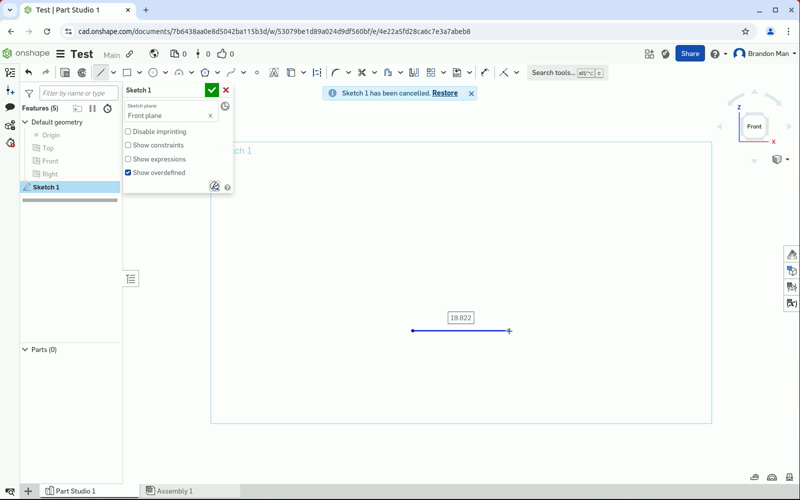
mouse_move(509, 234)
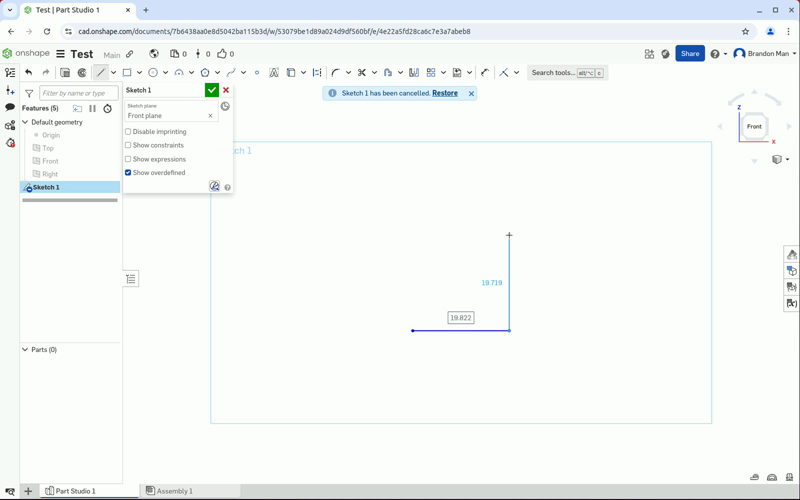
click(509, 234)
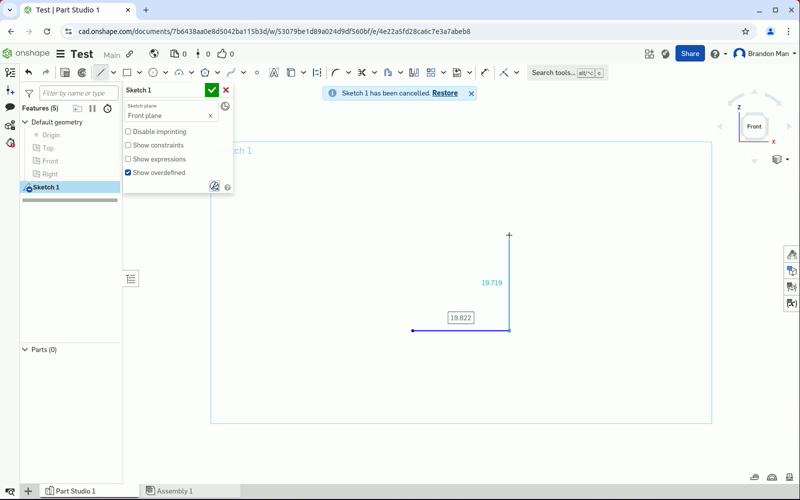
key_up(shift)
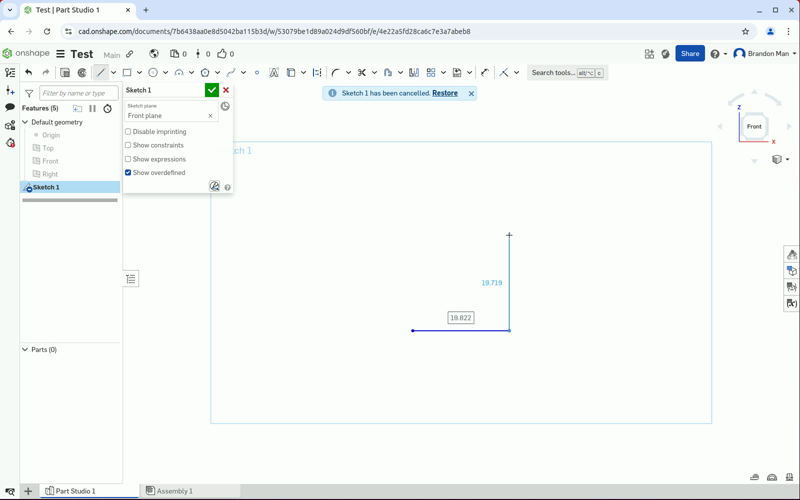
key_down(shift)
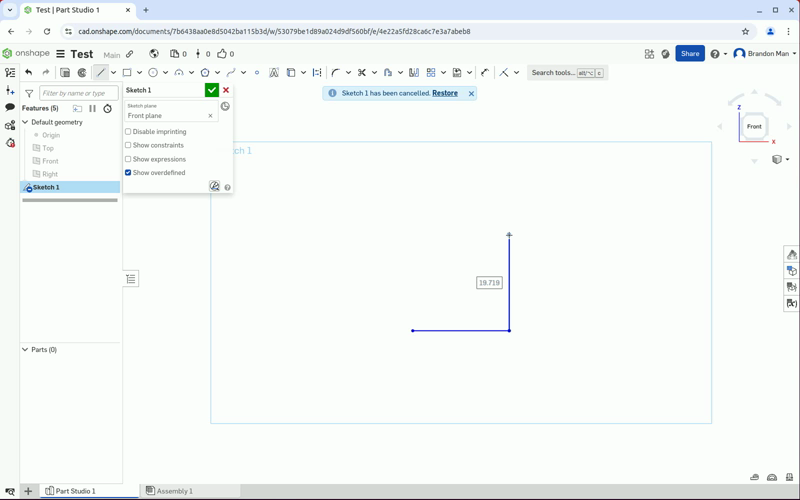
mouse_move(412, 234)
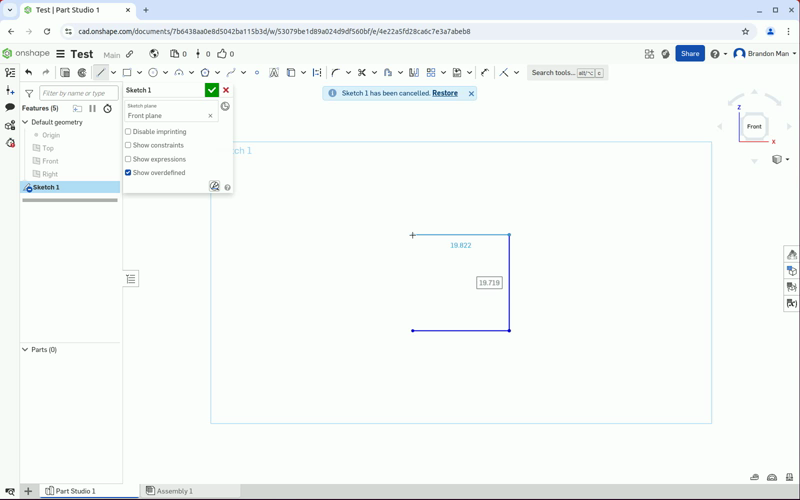
click(412, 234)
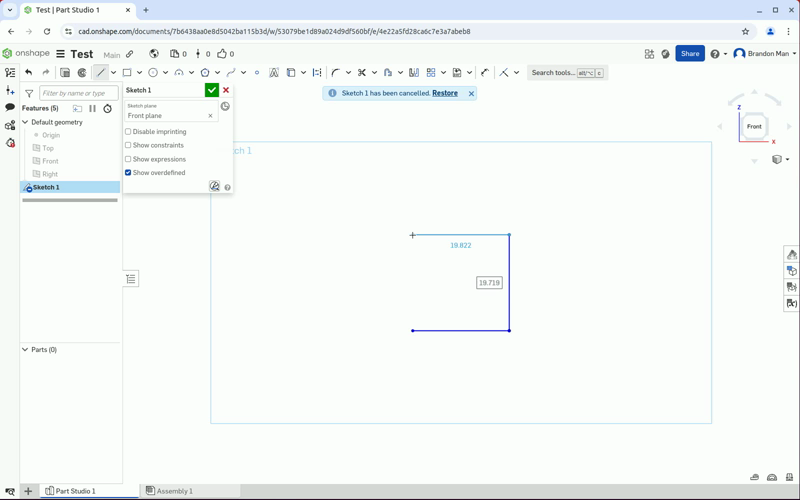
key_up(shift)
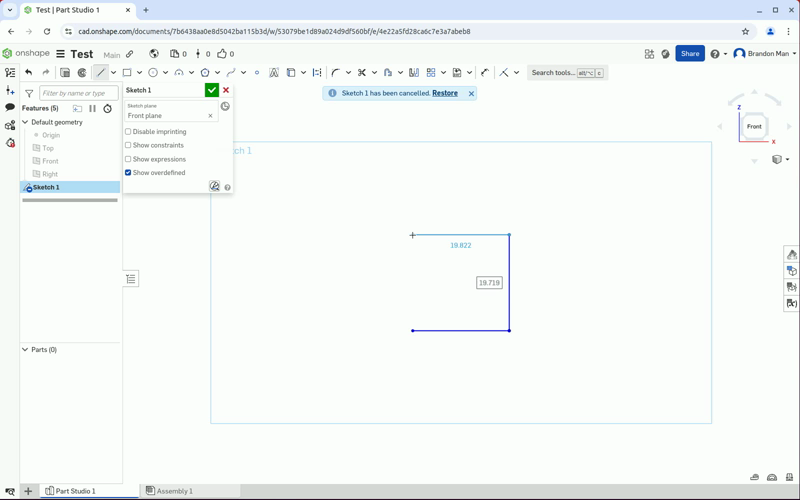
key_down(shift)
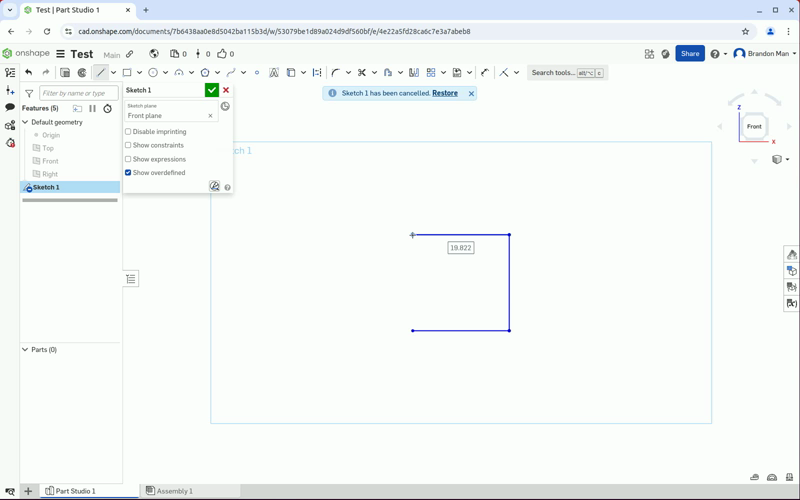
mouse_move(412, 330)
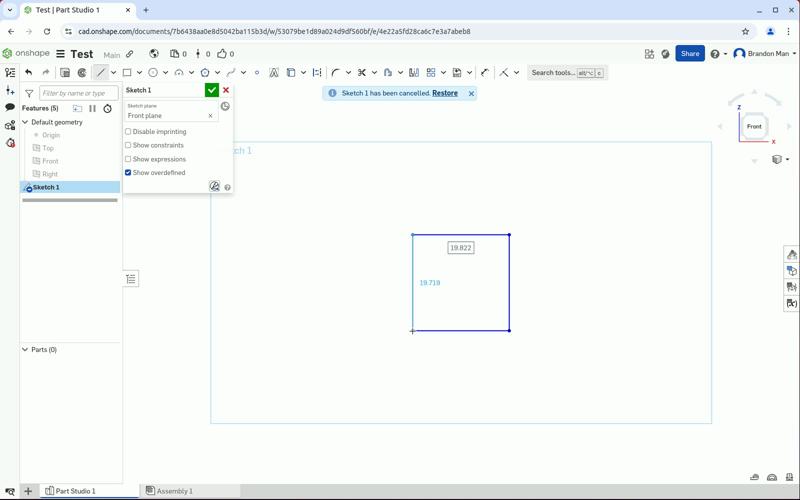
key_up(shift)
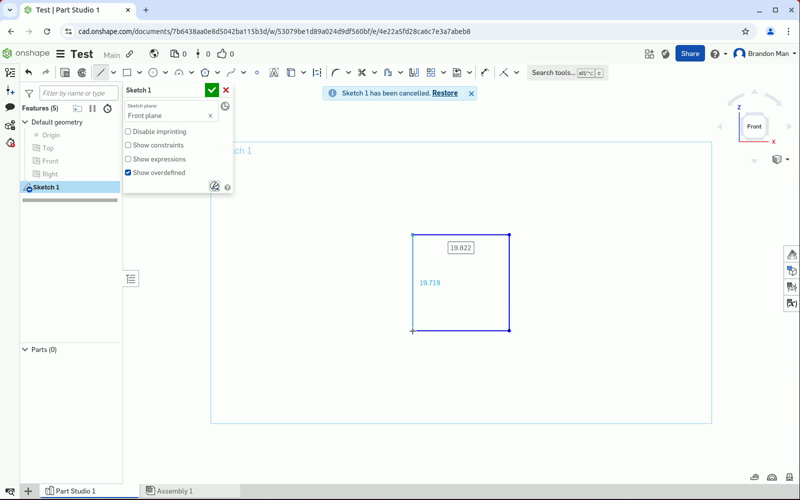
click(412, 330)
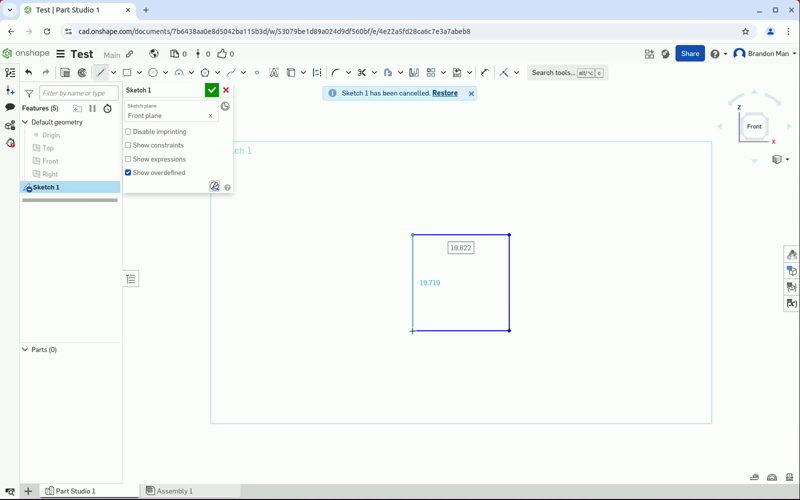
key(esc)
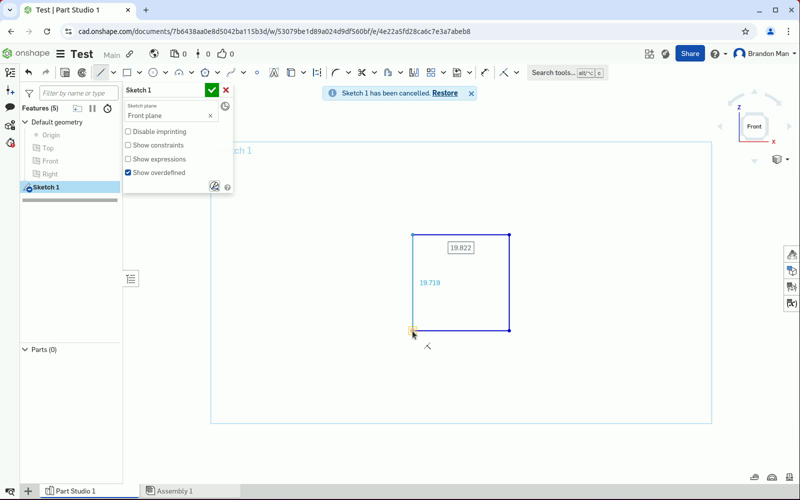
mouse_move(496, 259)
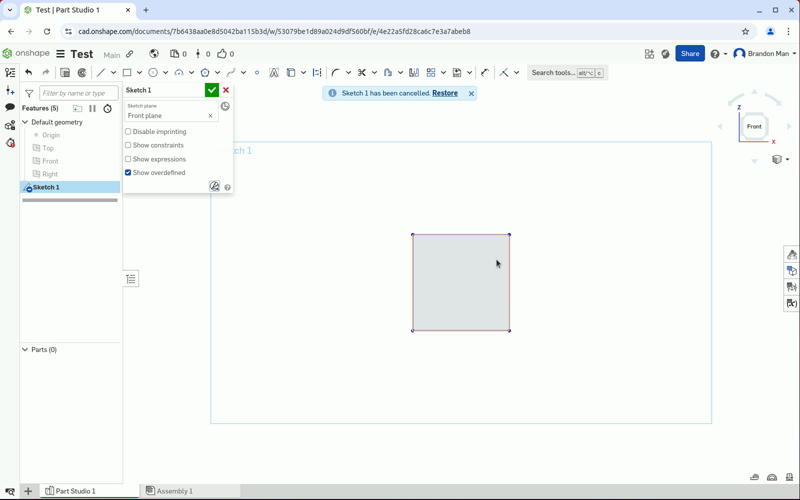
click(496, 259)
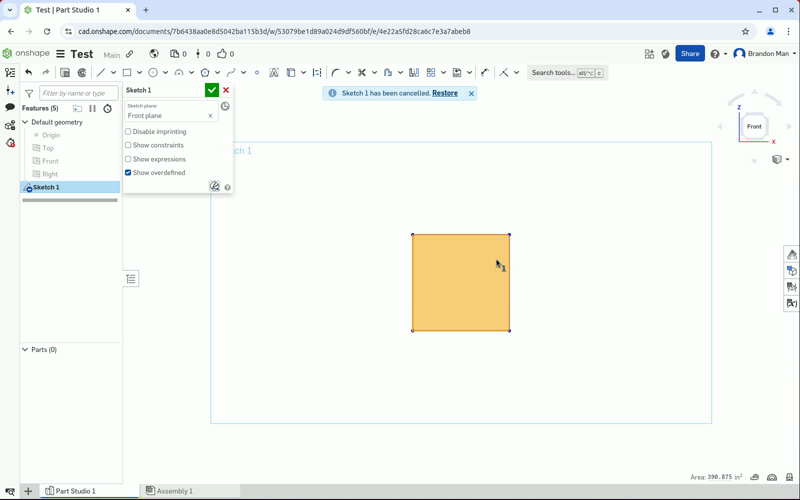
mouse_move(73, 352)
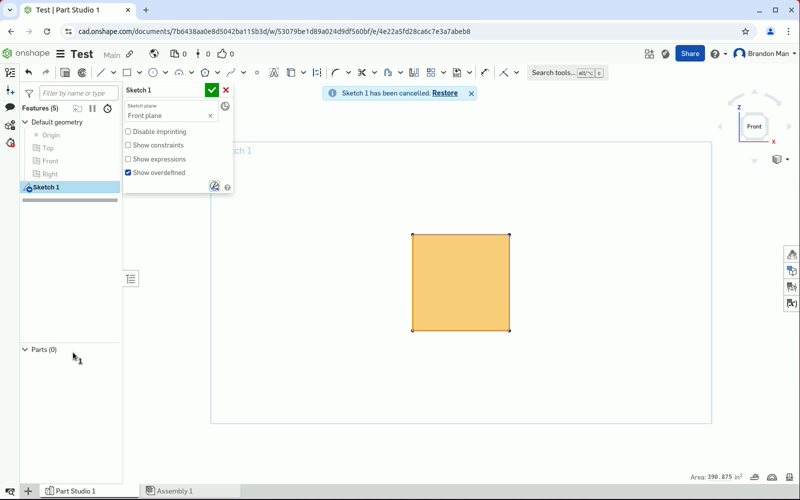
key(shift+y)
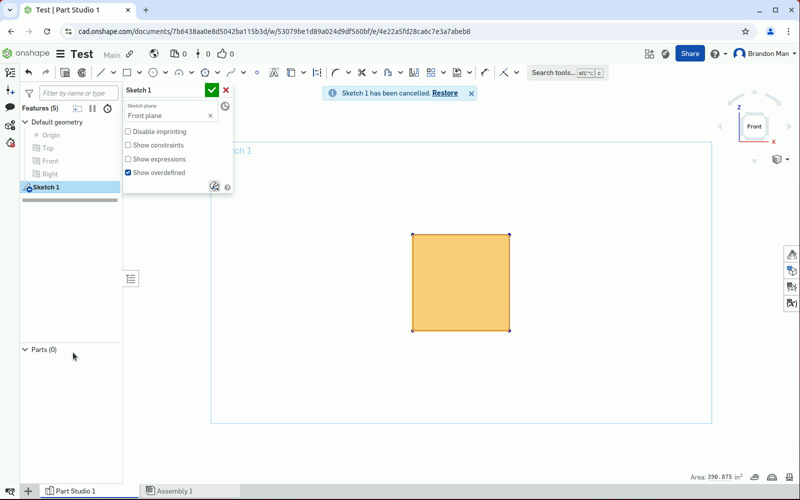
key(shift+e)
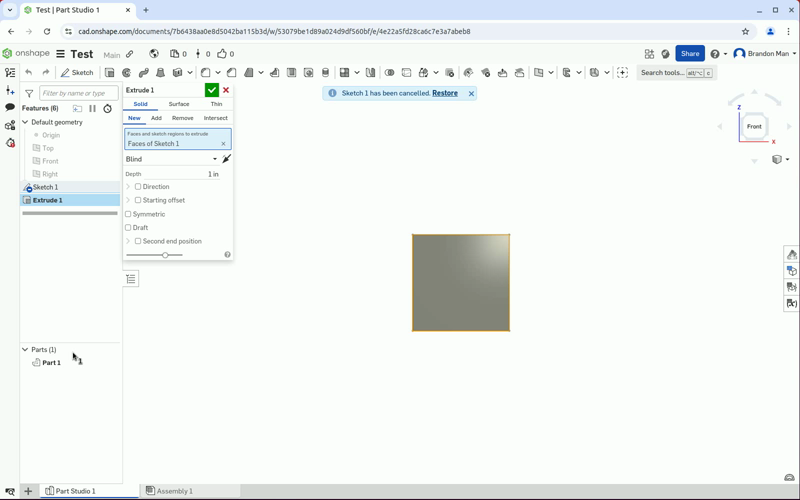
mouse_move(143, 106)
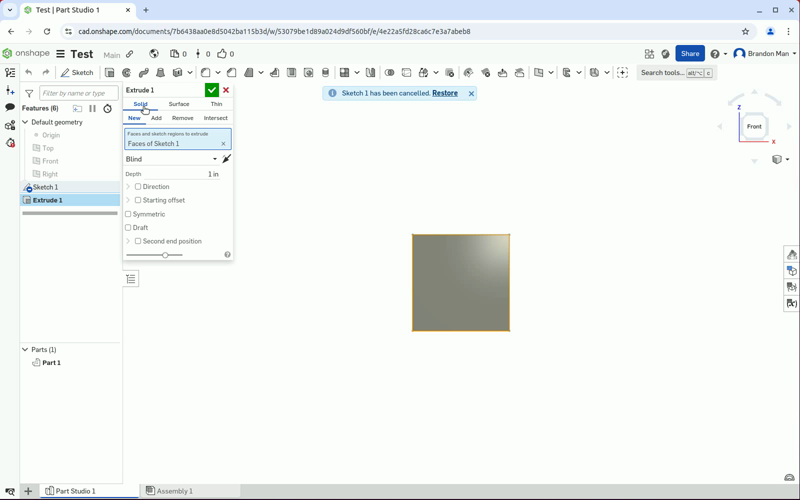
click(143, 106)
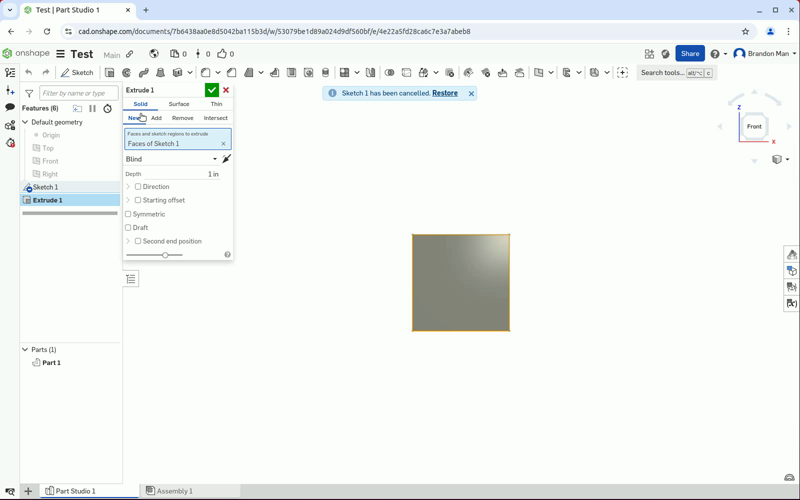
mouse_move(137, 120)
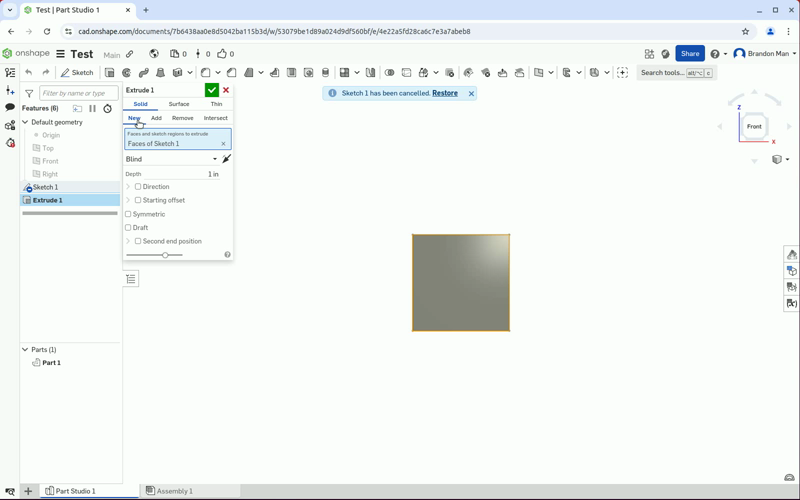
click(137, 120)
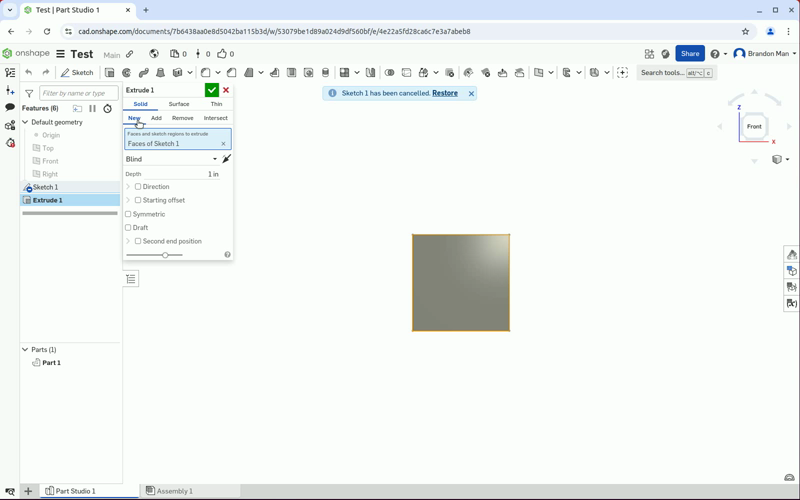
key(tab, 4)
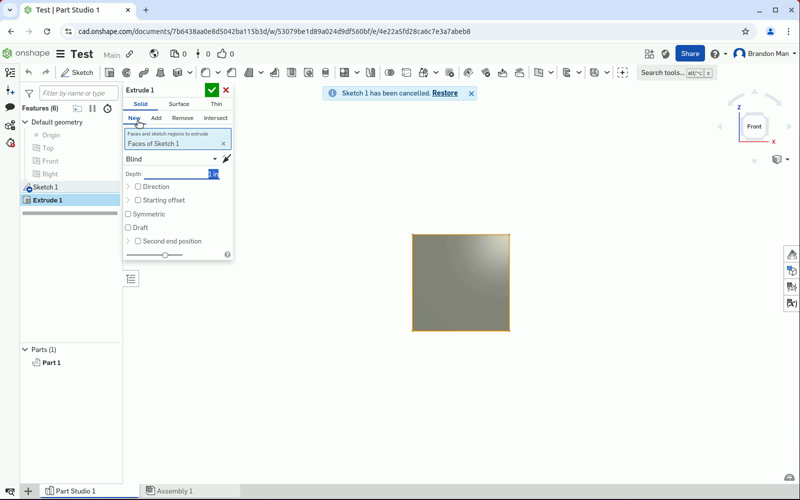
text(19.738)
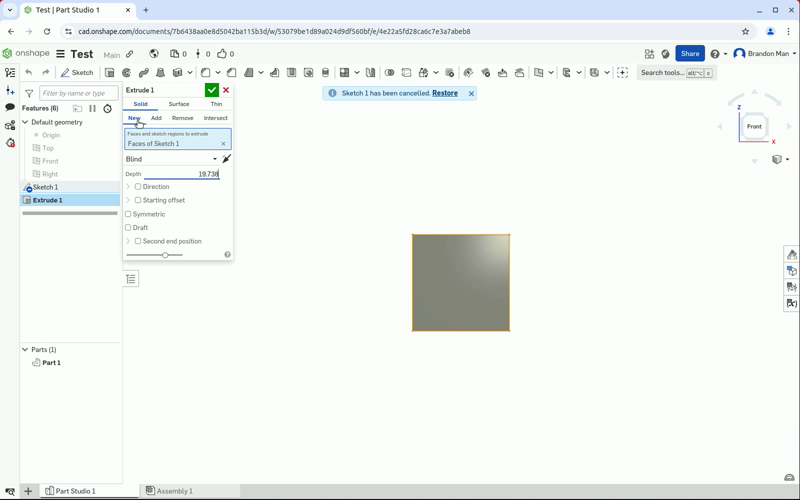
key(enter)
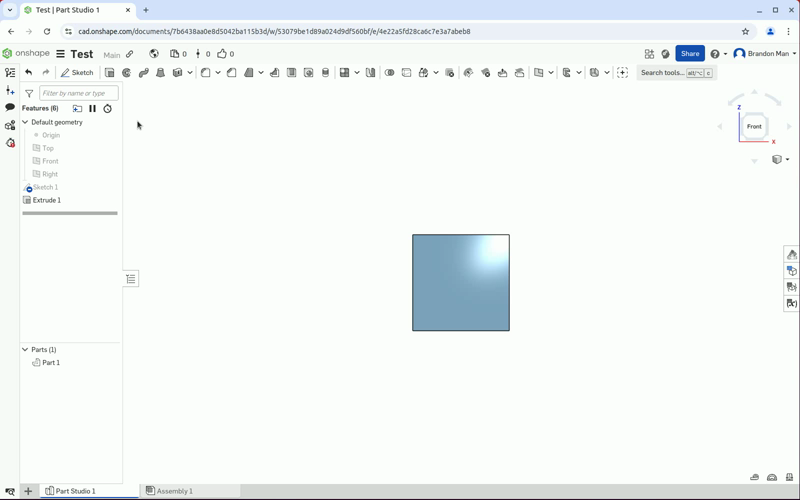
key(shift+h)
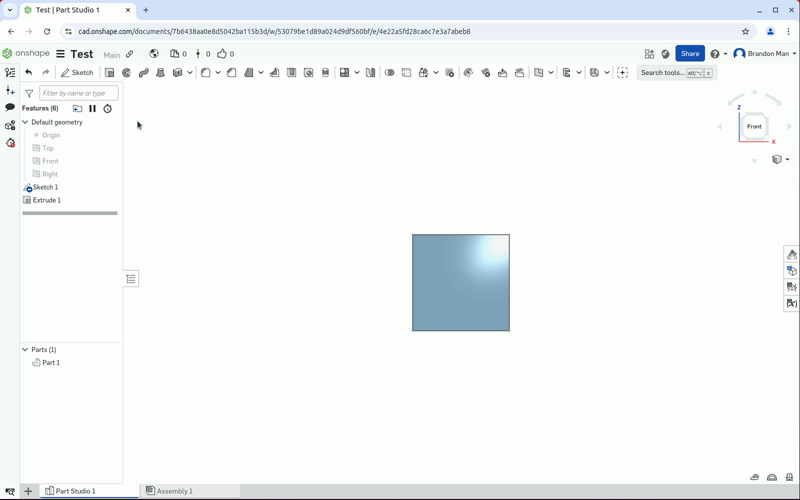
key(shift+h)
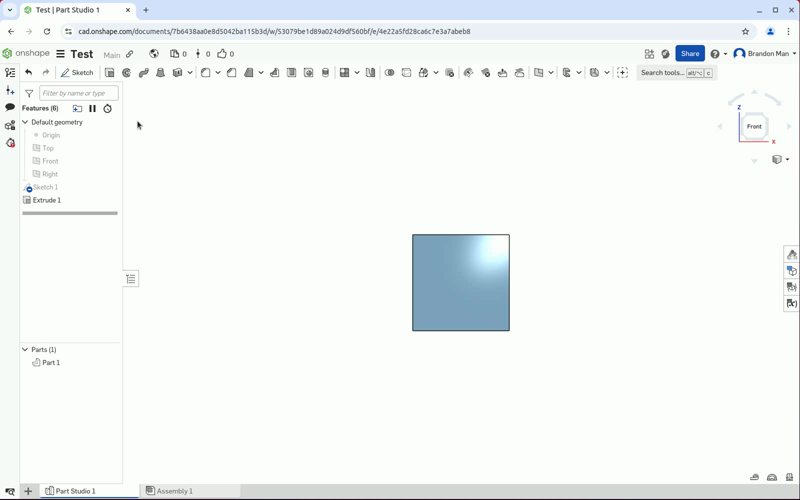
mouse_move(73, 189)
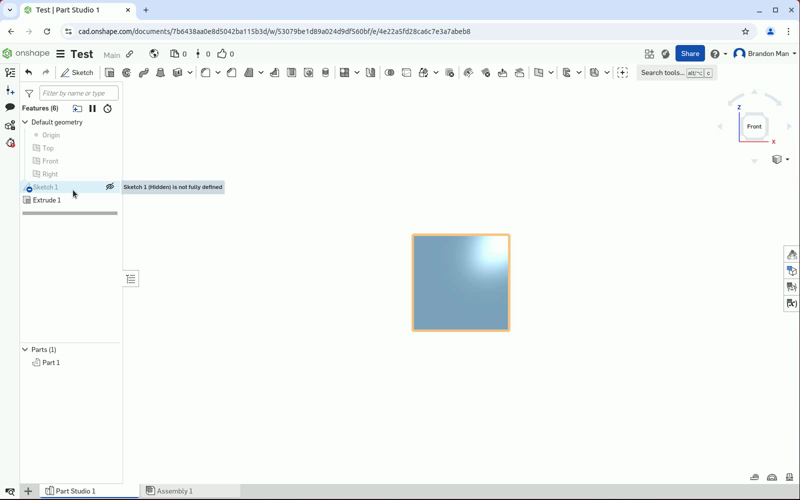
click(73, 189)
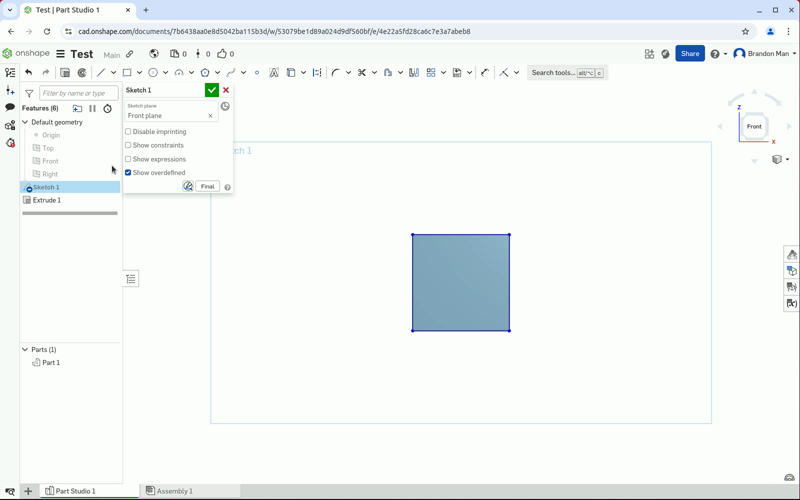
mouse_move(229, 92)
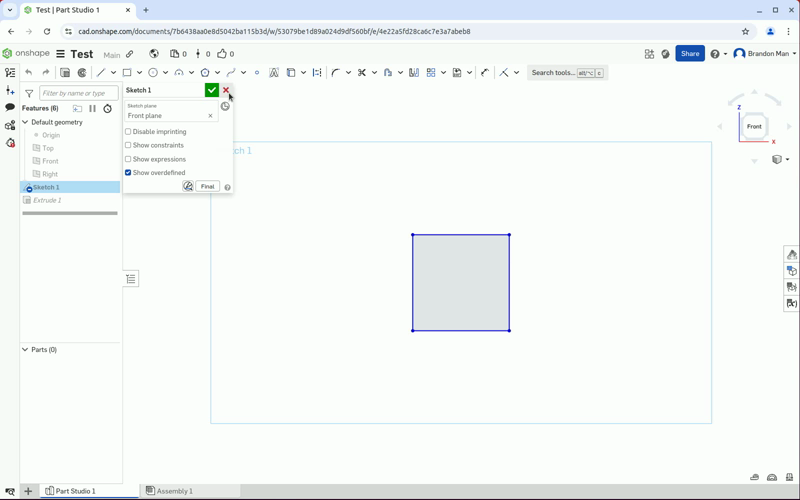
click(229, 92)
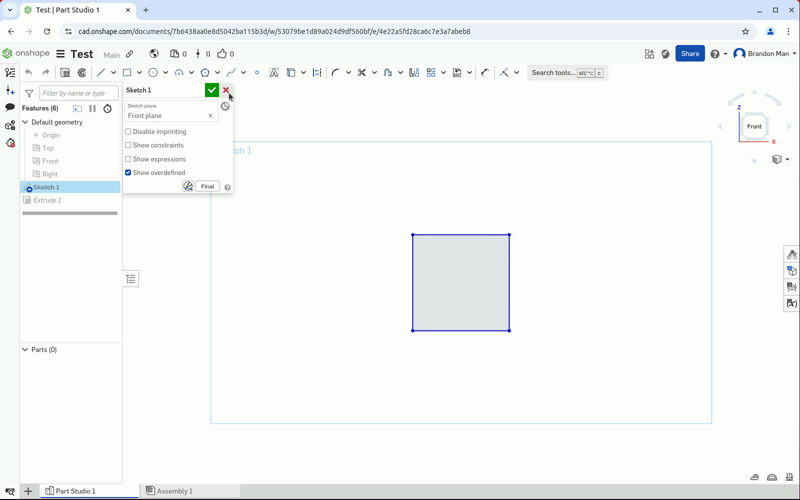
key(shift+s)
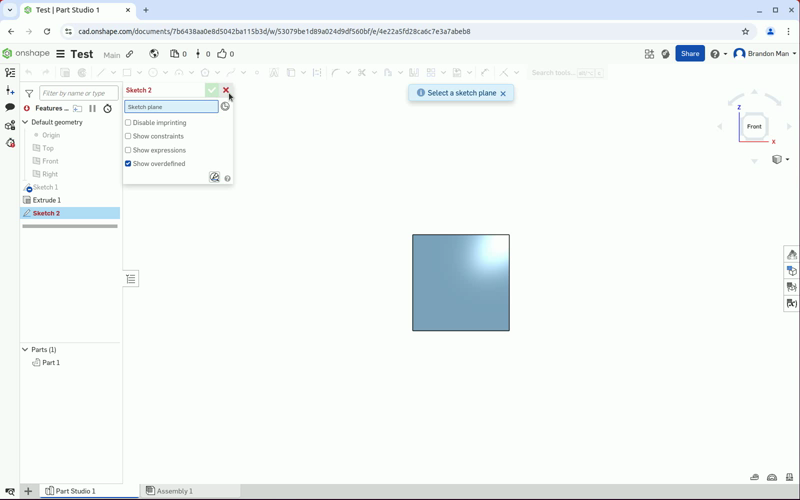
mouse_move(73, 163)
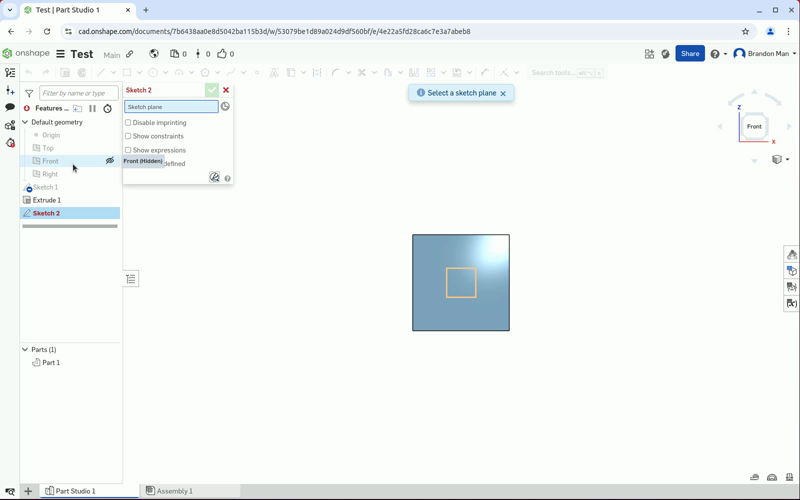
click(73, 163)
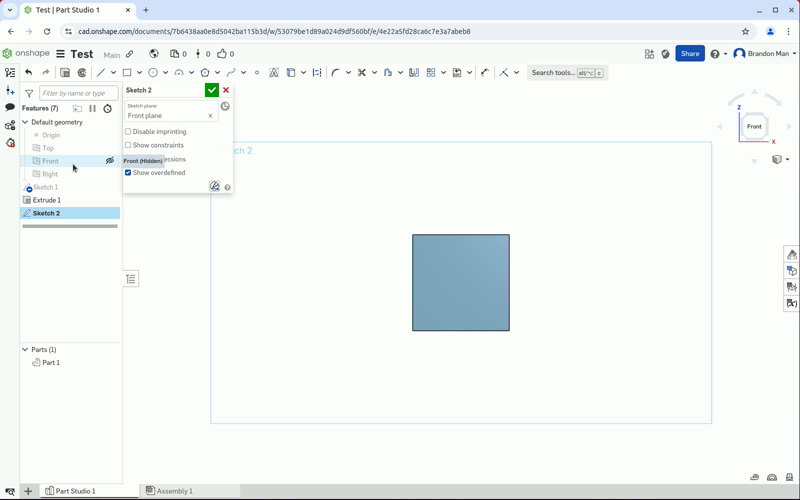
mouse_move(73, 352)
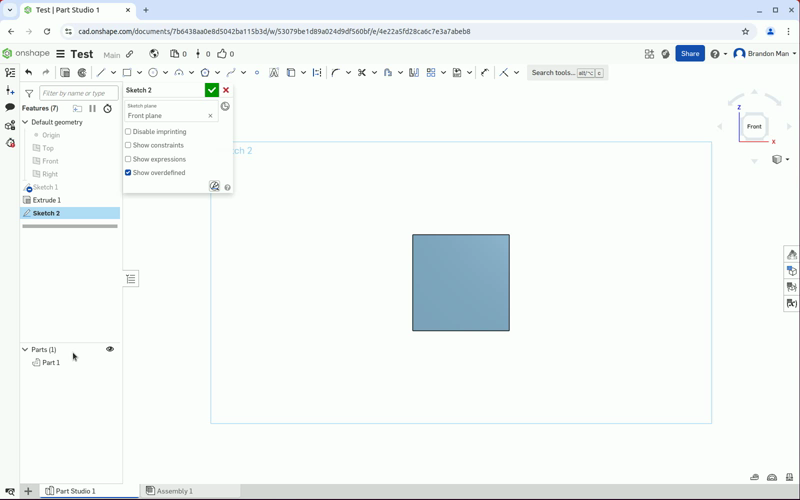
key(y)
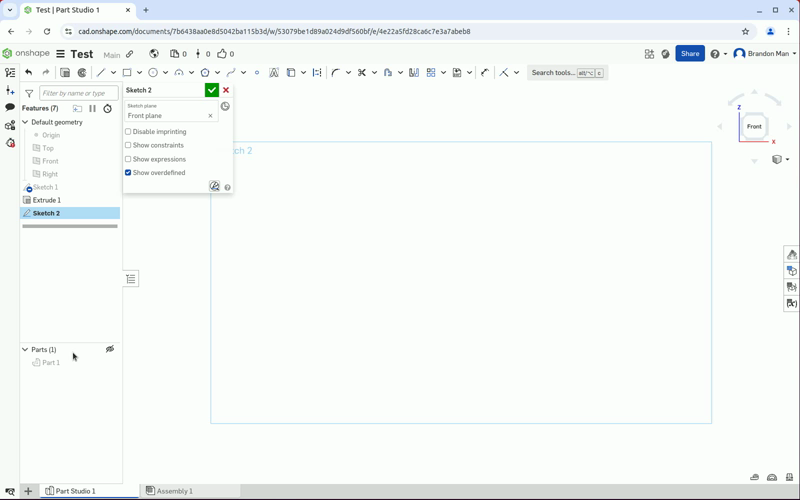
key(l)
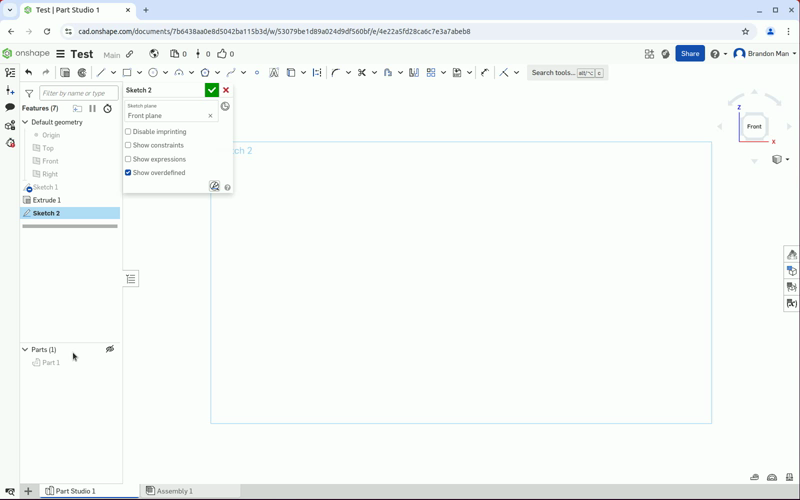
key_down(shift)
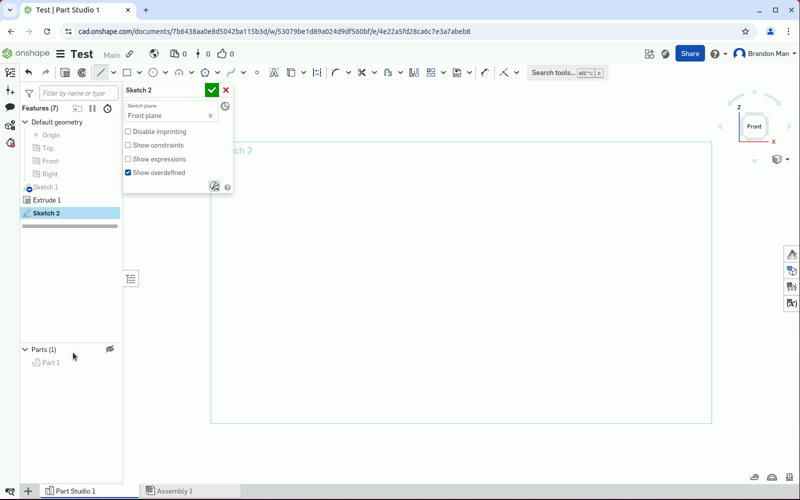
mouse_move(412, 234)
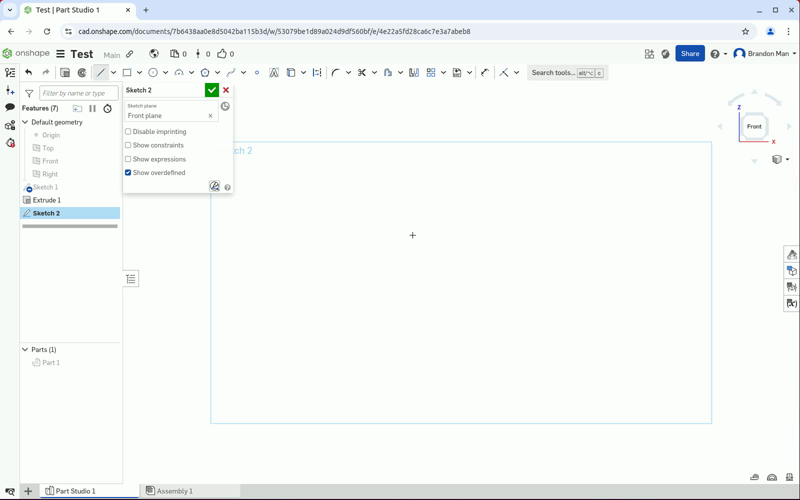
click(412, 234)
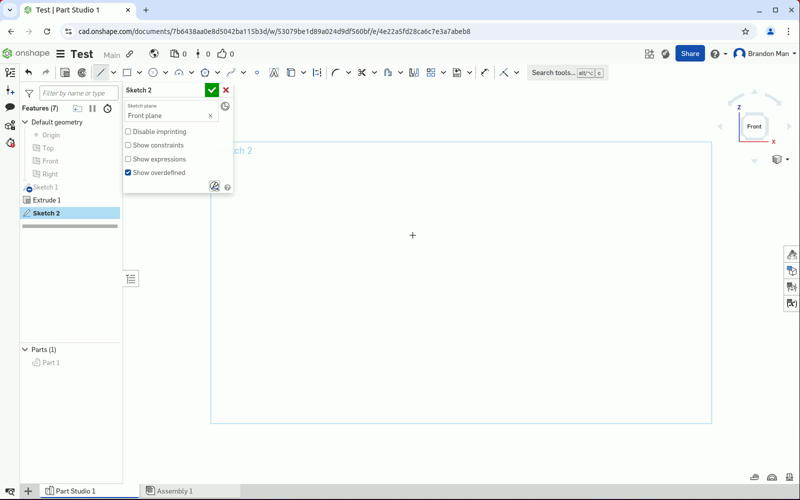
key_up(shift)
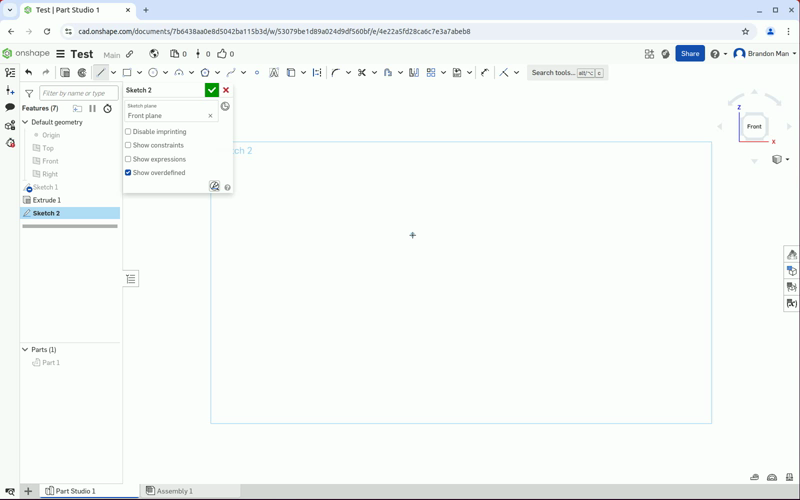
key_down(shift)
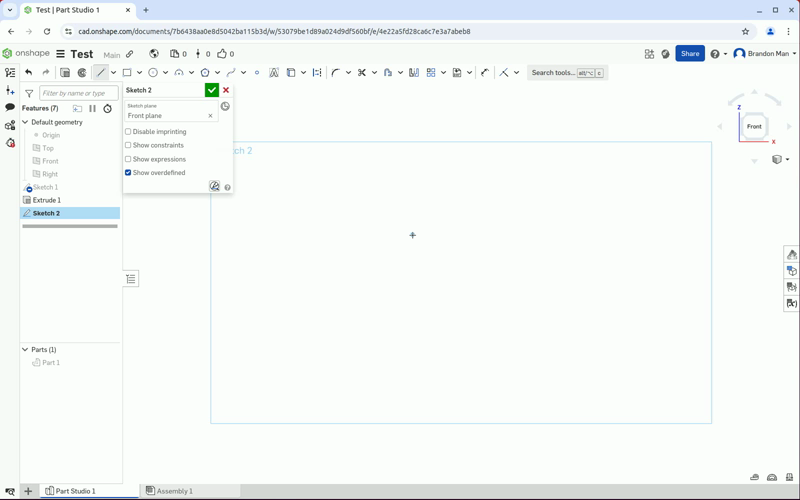
mouse_move(509, 234)
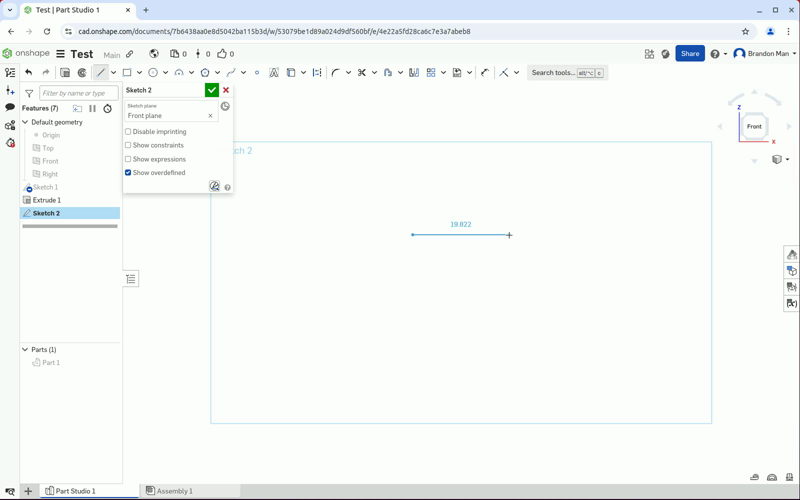
click(509, 234)
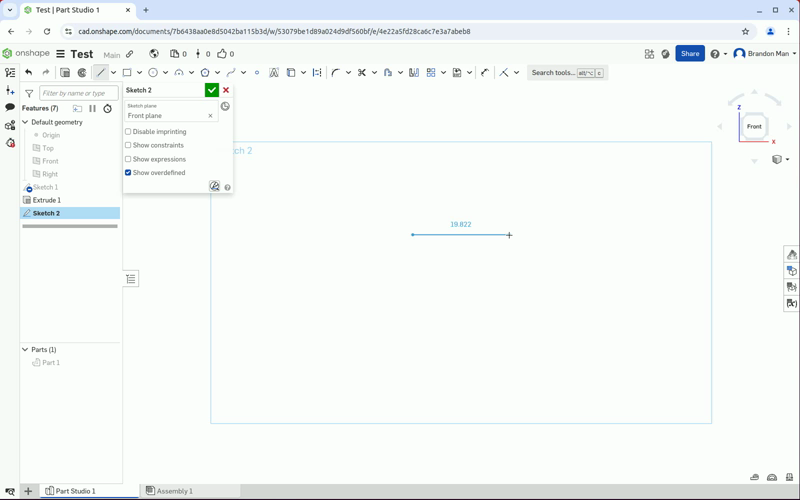
key_up(shift)
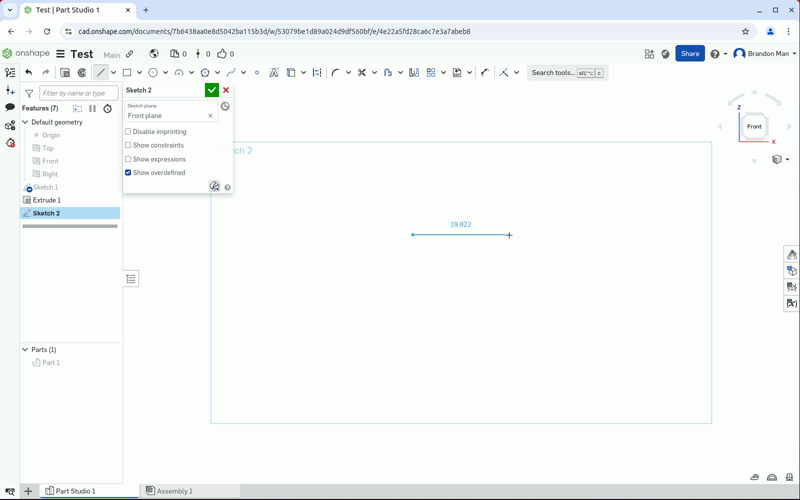
key_down(shift)
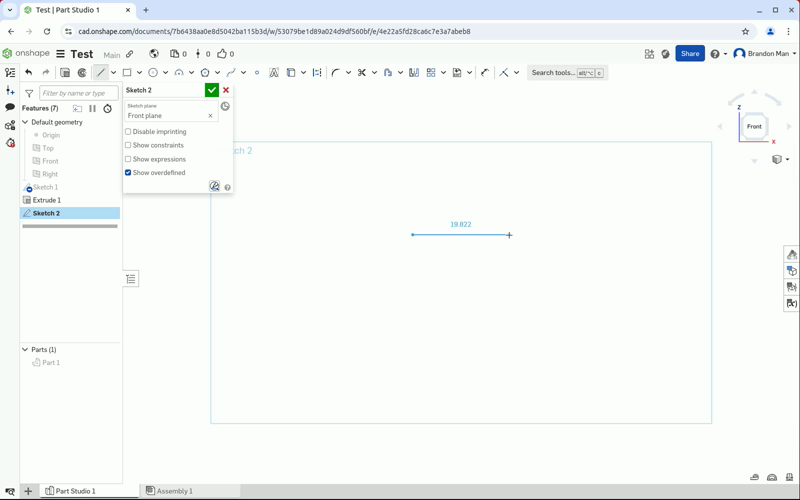
mouse_move(461, 170)
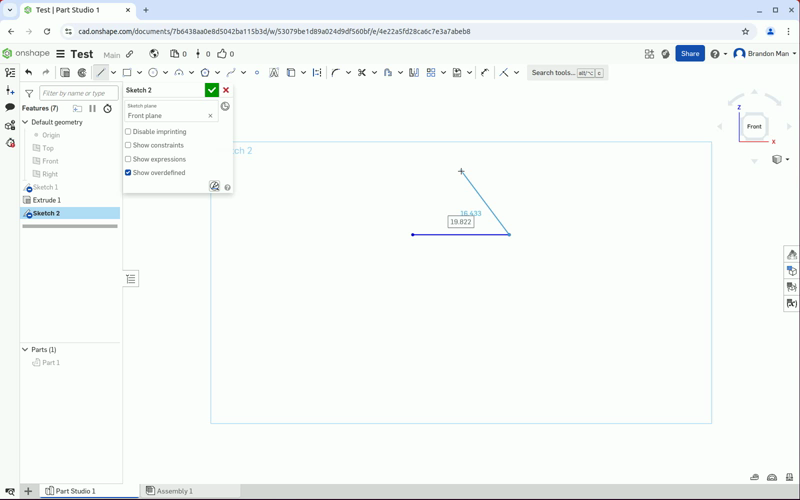
click(461, 170)
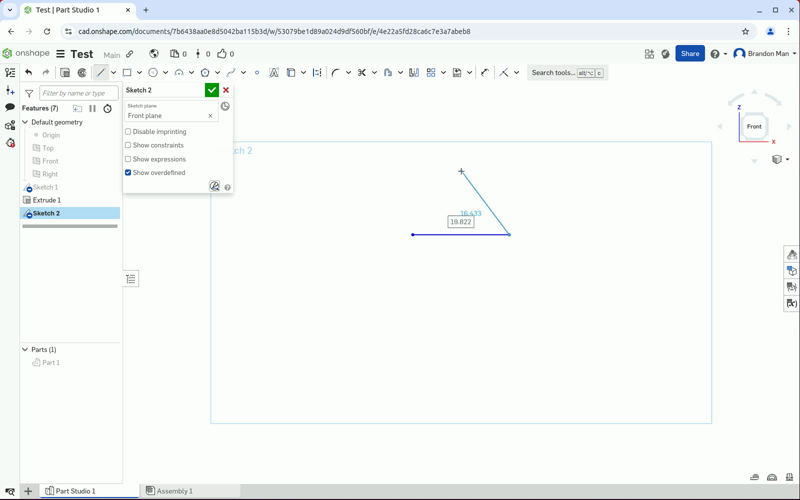
key_up(shift)
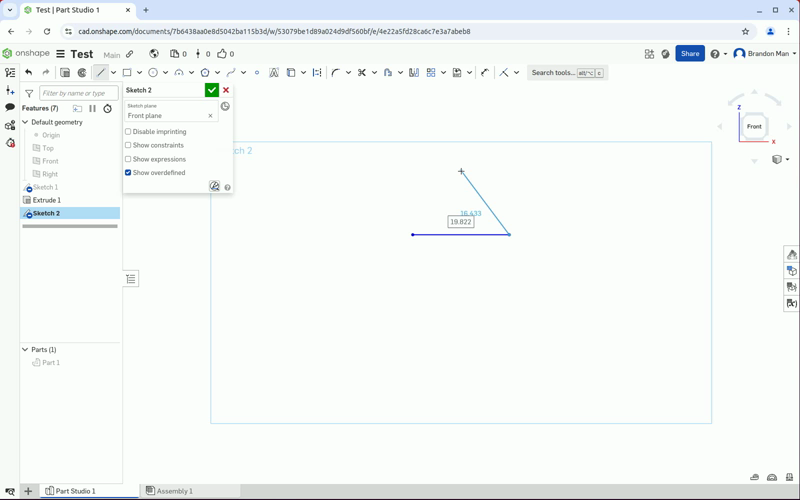
key_down(shift)
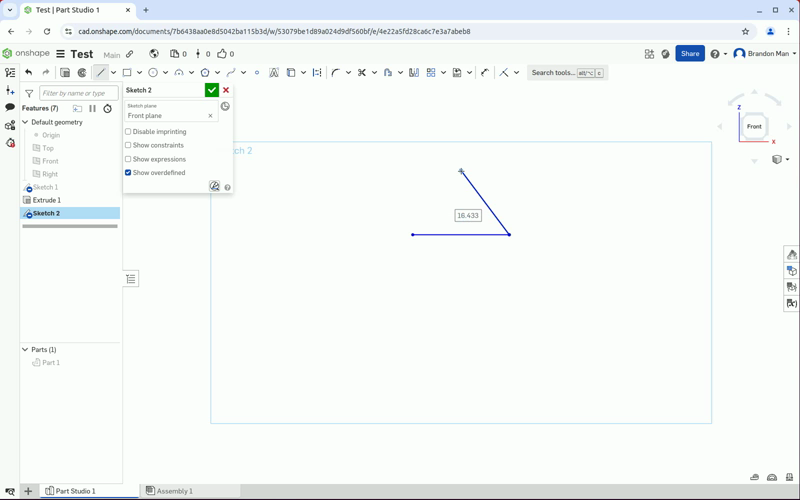
mouse_move(412, 234)
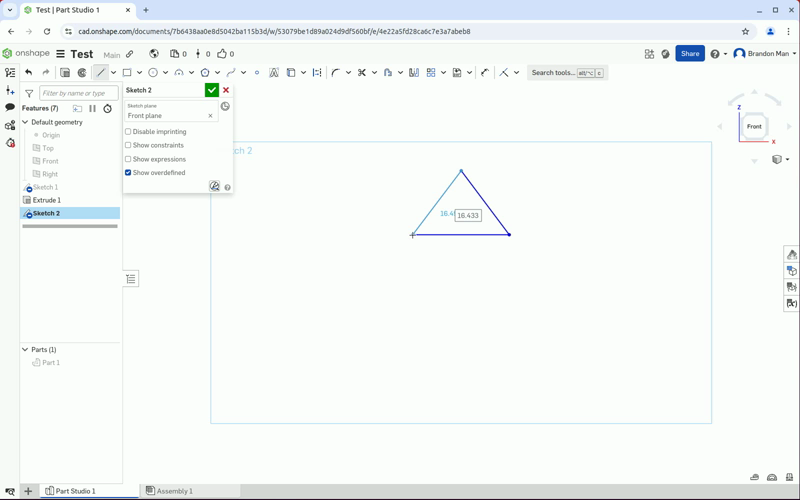
key_up(shift)
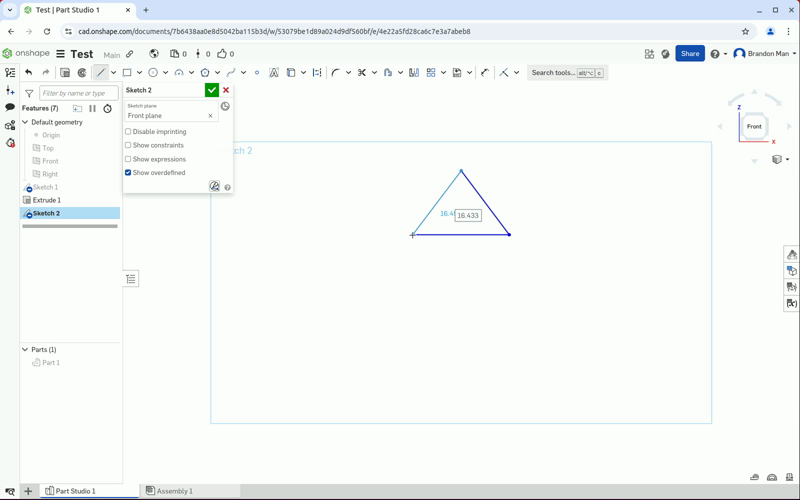
click(412, 234)
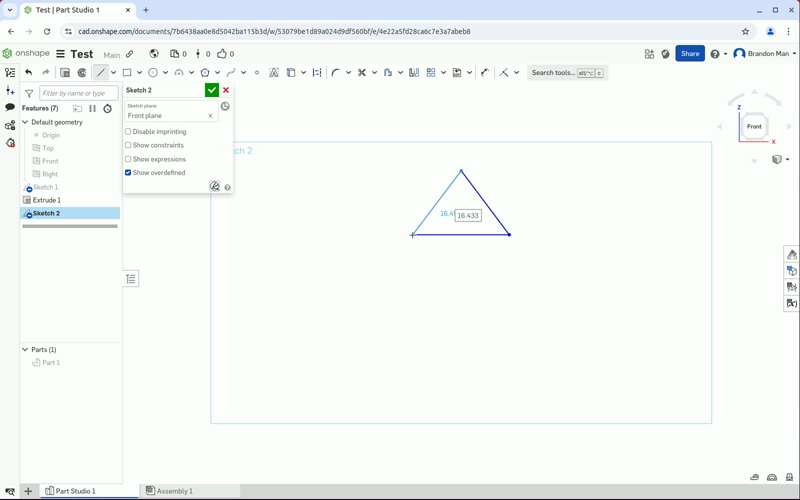
key(esc)
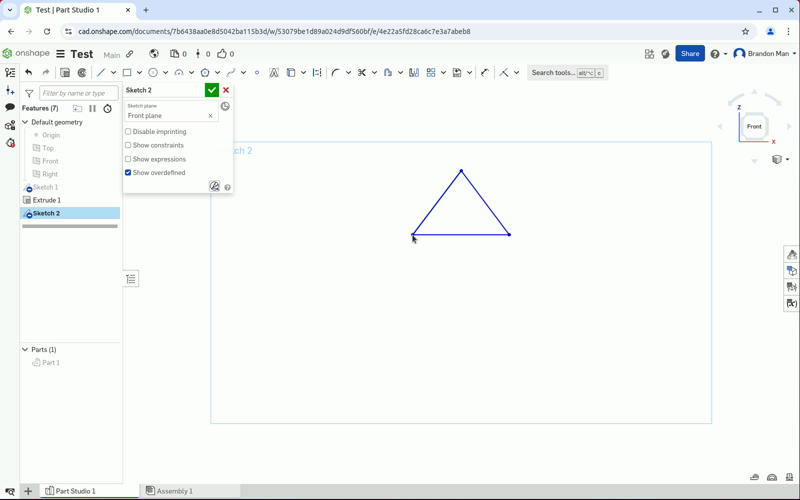
mouse_move(429, 220)
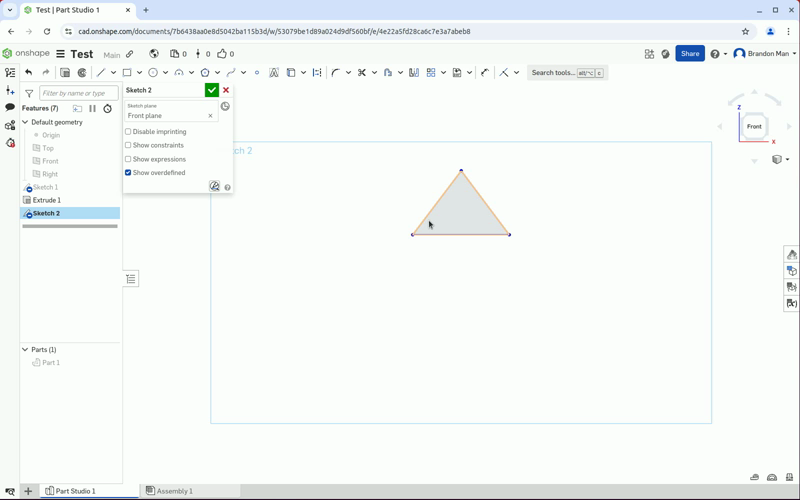
click(429, 220)
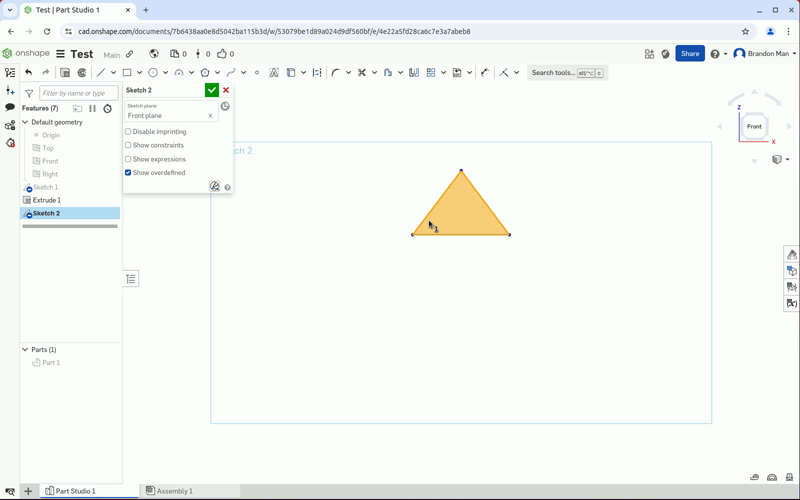
mouse_move(73, 352)
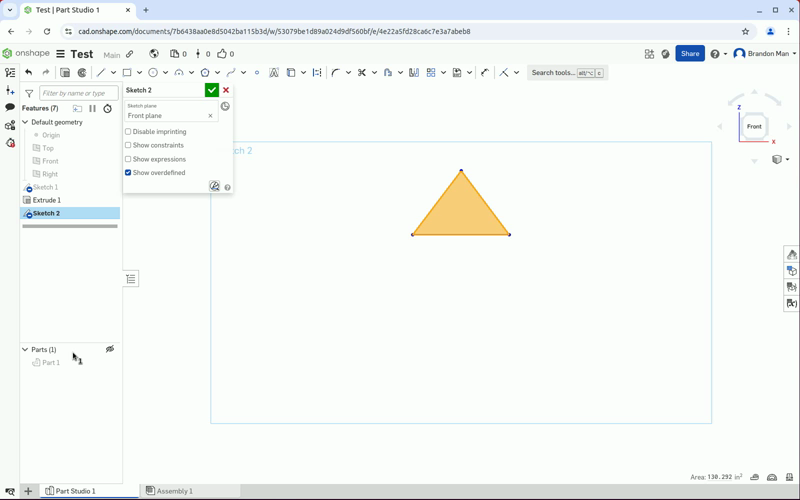
key(shift+y)
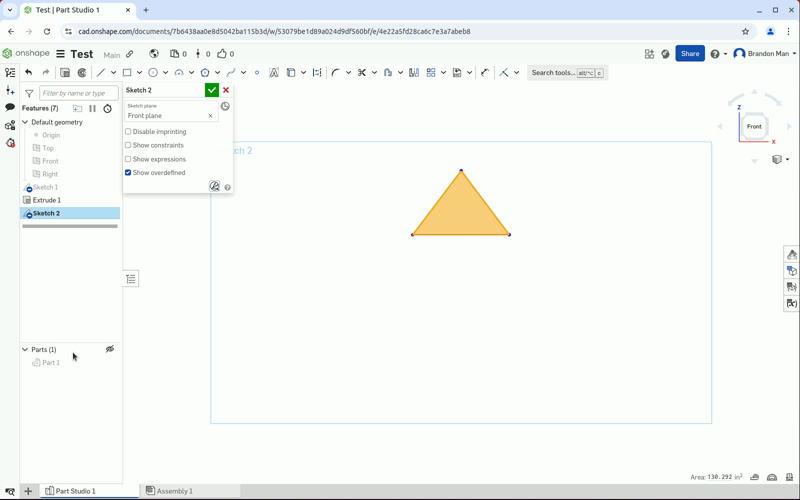
key(shift+e)
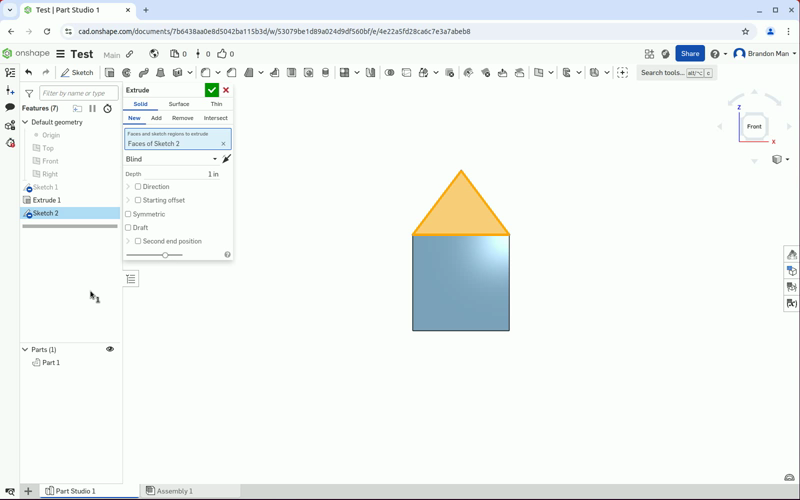
mouse_move(143, 106)
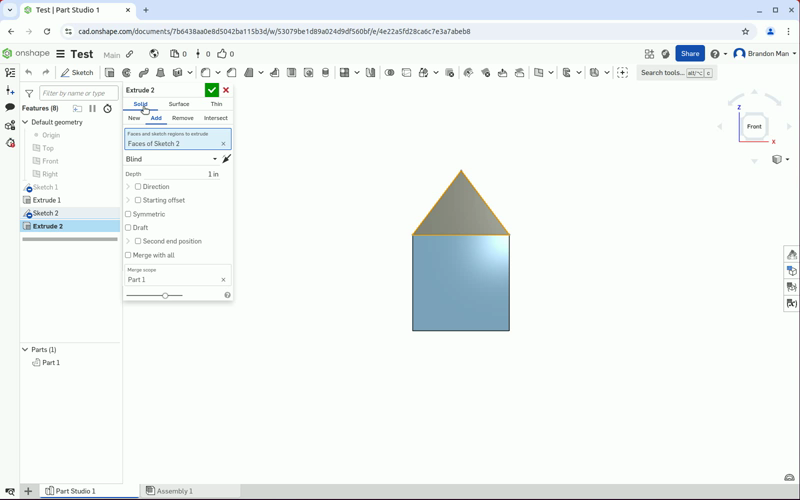
click(143, 106)
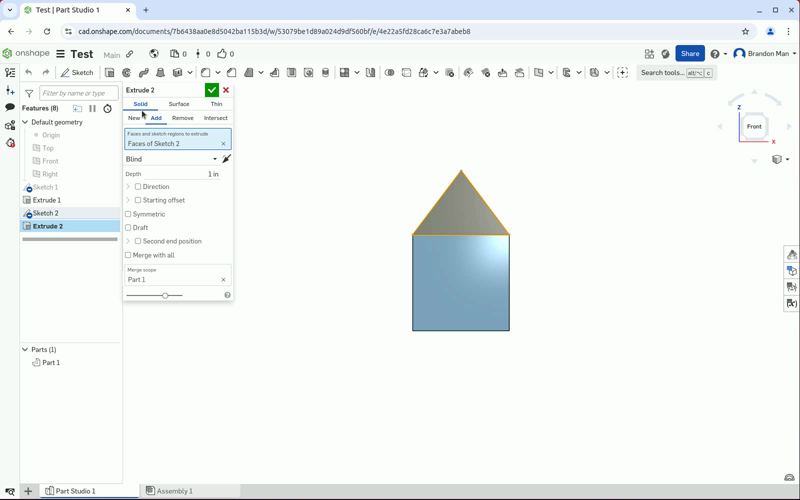
mouse_move(137, 120)
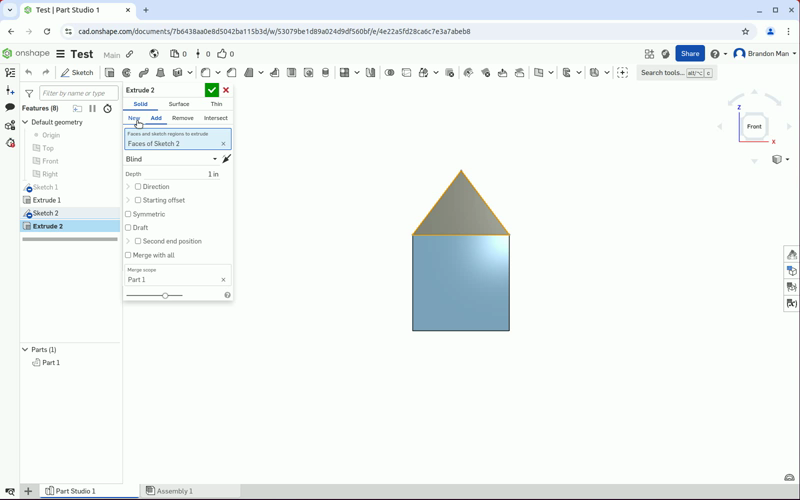
click(137, 120)
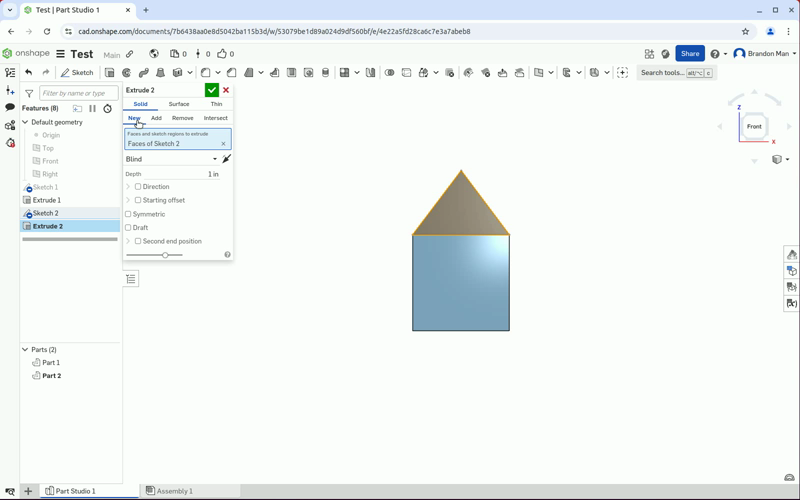
key(tab, 4)
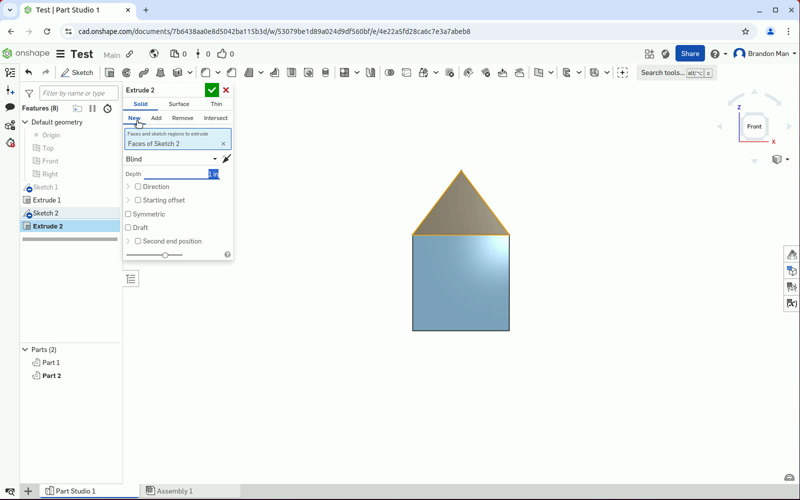
text(19.738)
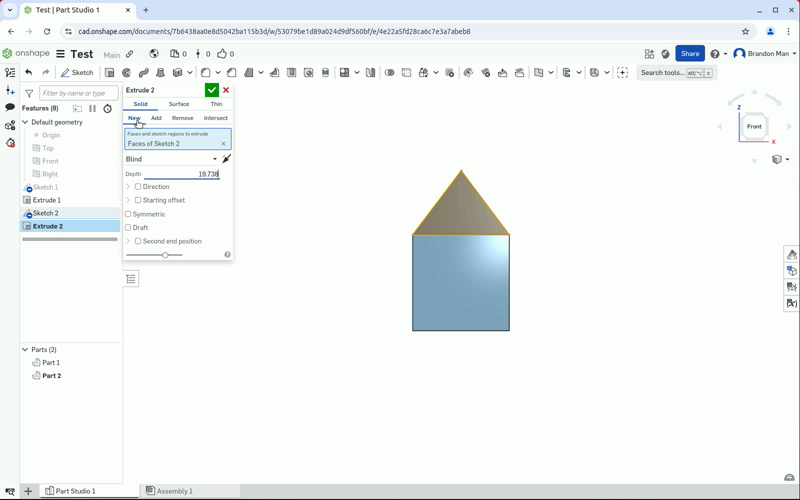
key(enter)
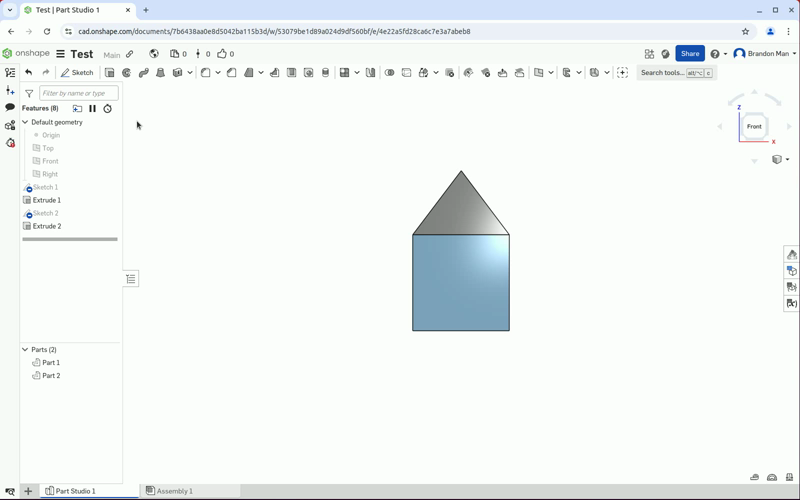
key(shift+h)
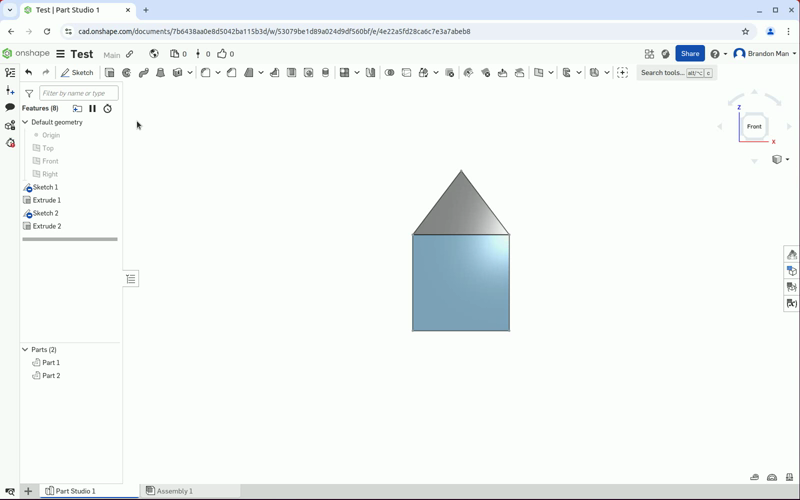
key(shift+h)
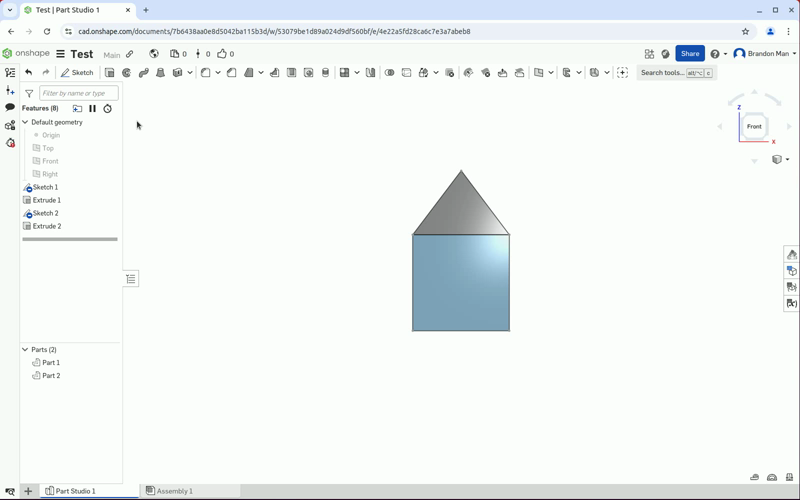
key(shift+7)
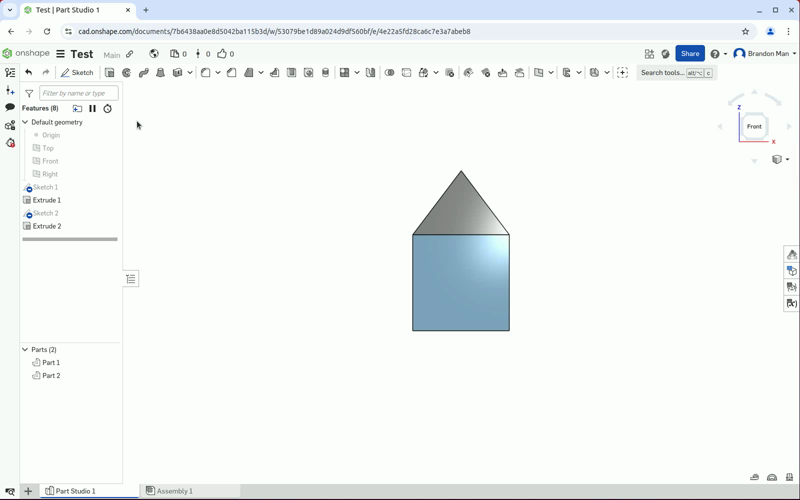
key(left, 2)
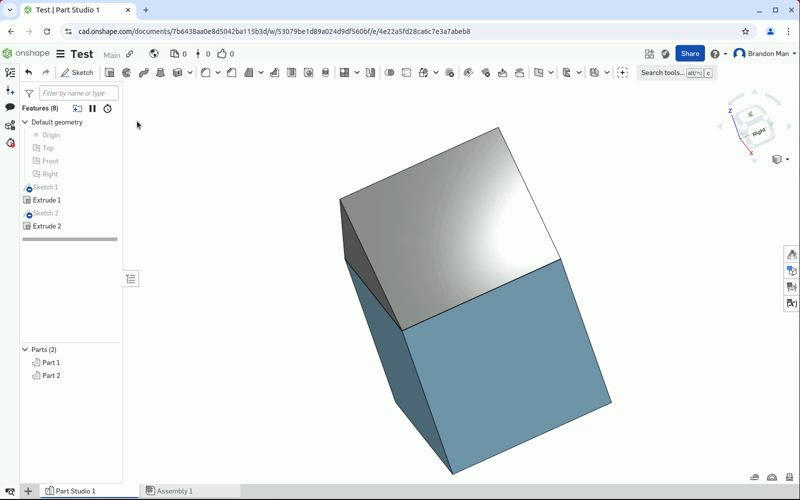
key(down, 2)
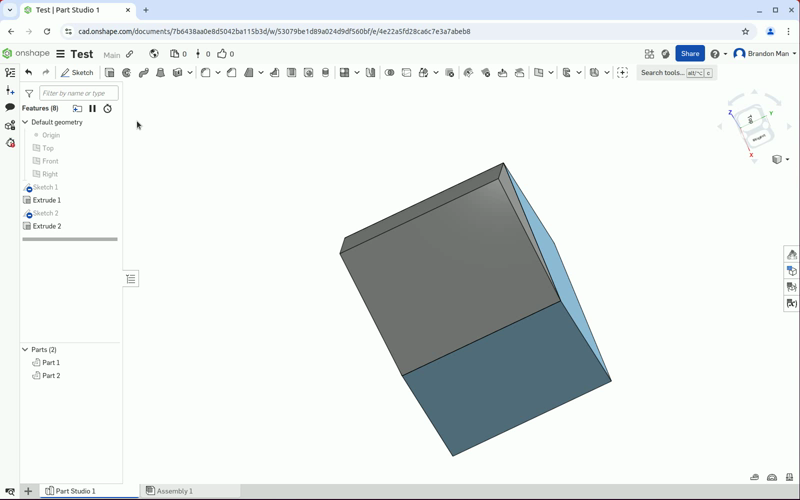
key(up, 2)
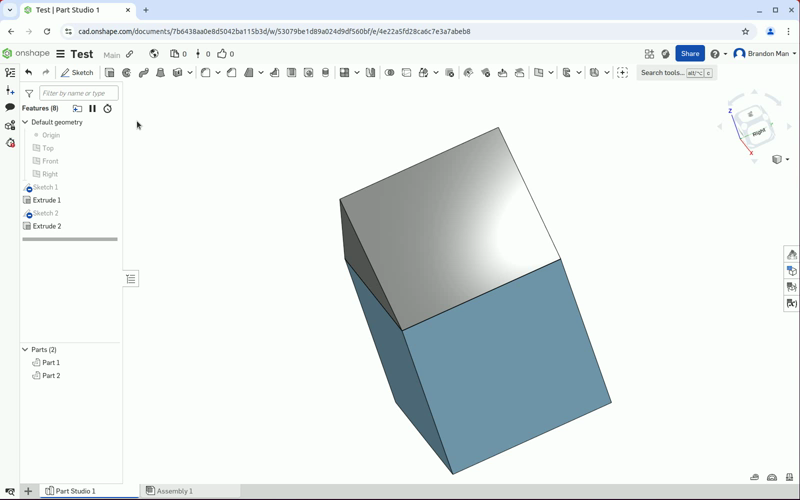
key(right, 2)
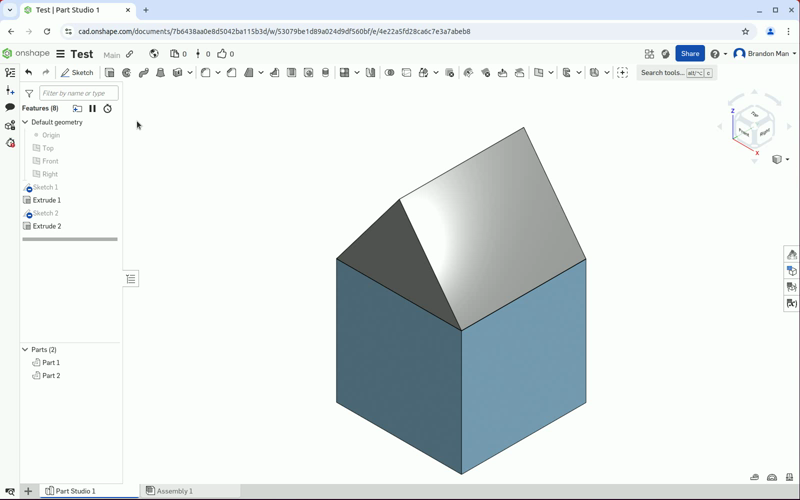
mouse_move(73, 189)
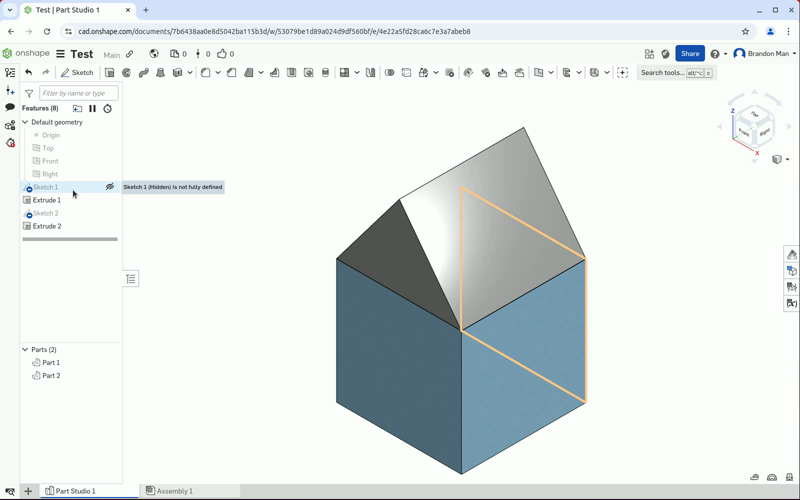
click(73, 189)